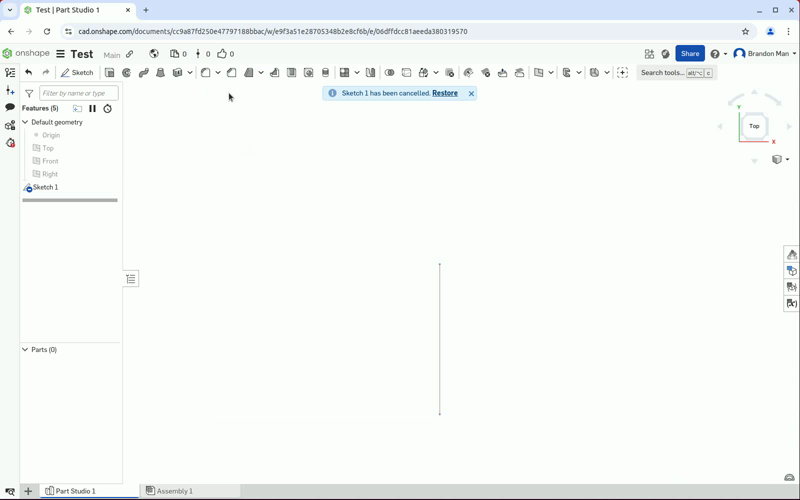
key(shift+h)
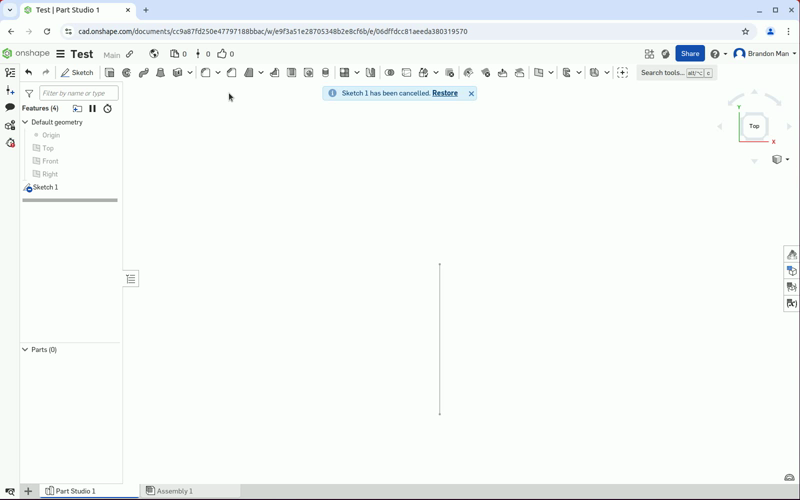
key(shift+s)
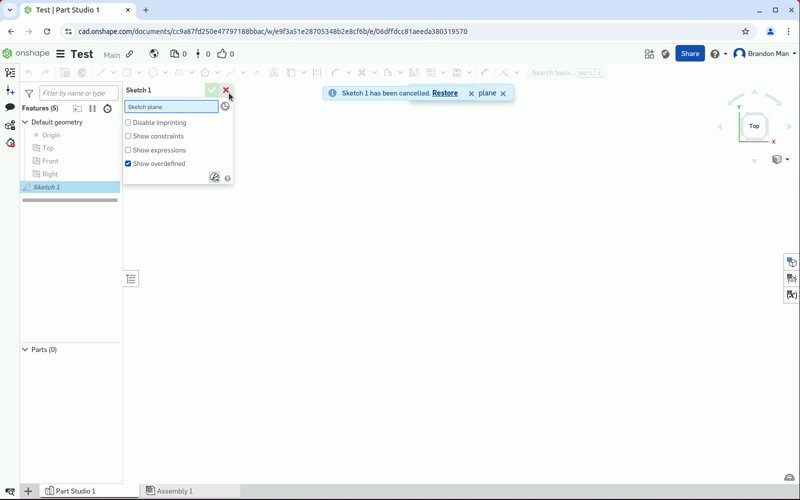
mouse_move(73, 150)
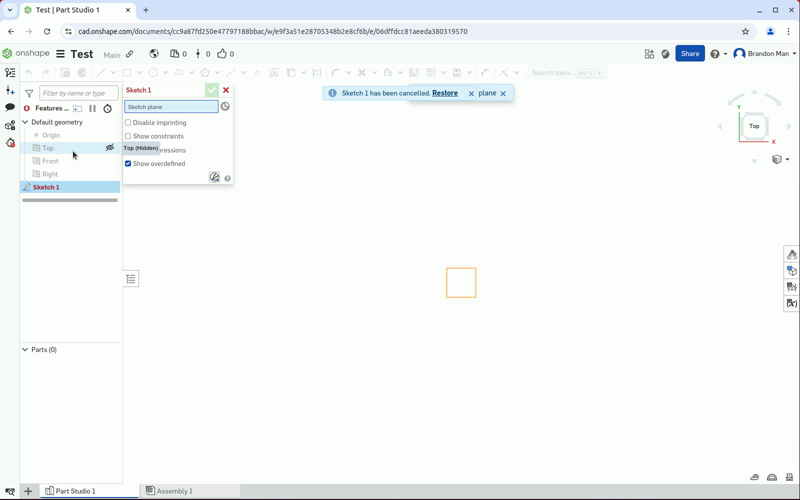
click(73, 150)
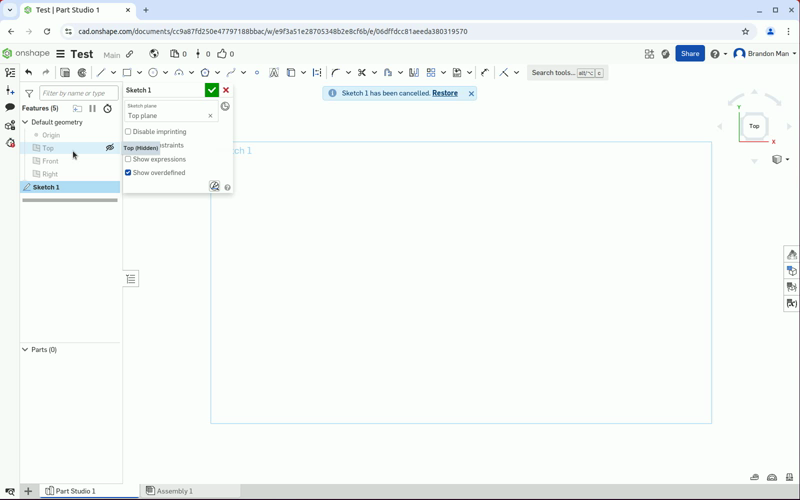
mouse_move(73, 352)
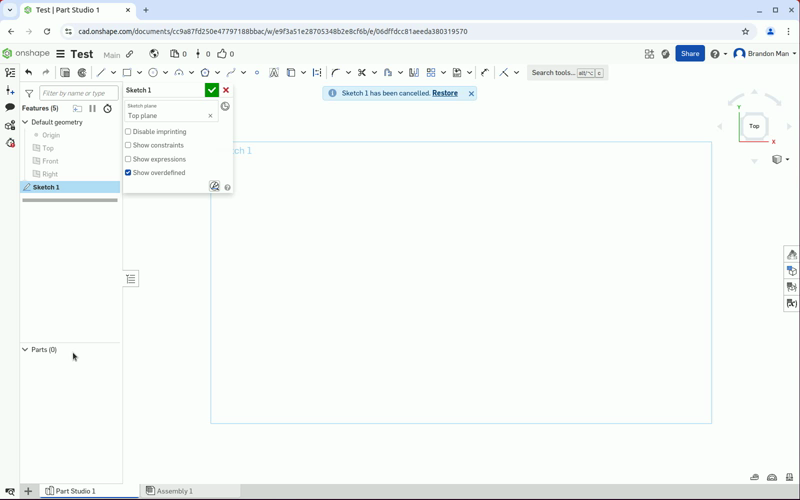
key(y)
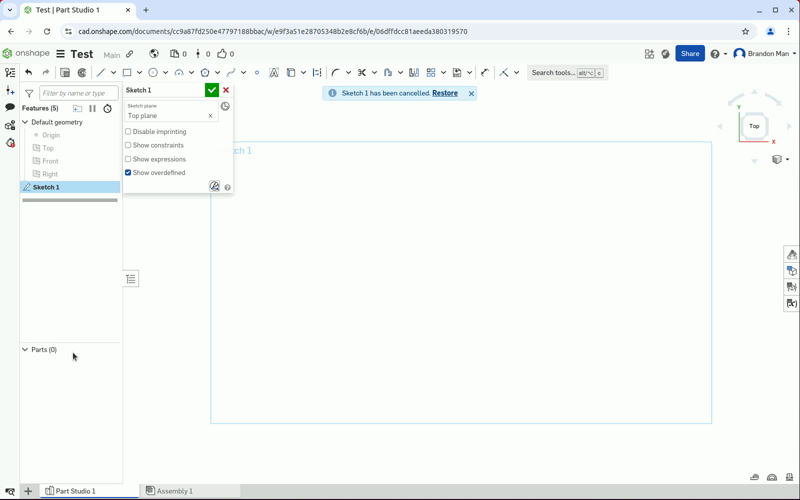
key(l)
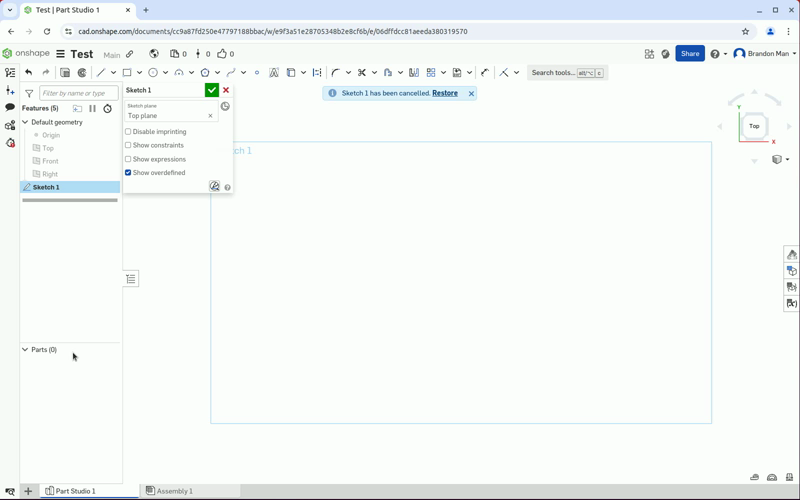
key_down(shift)
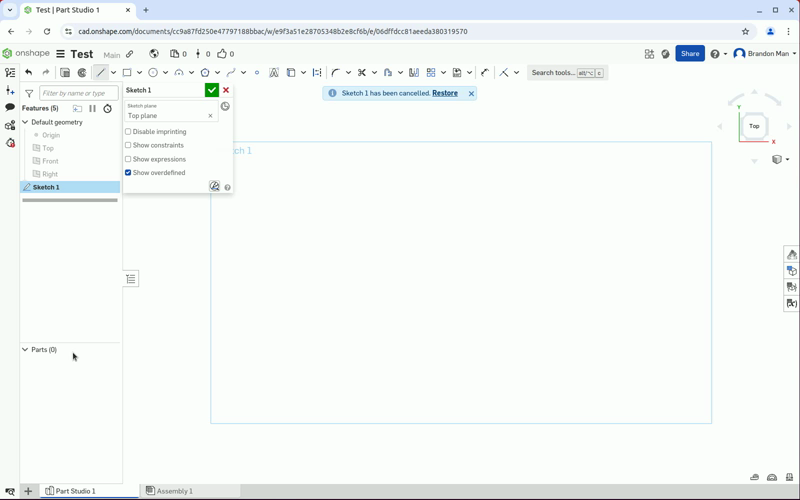
mouse_move(391, 247)
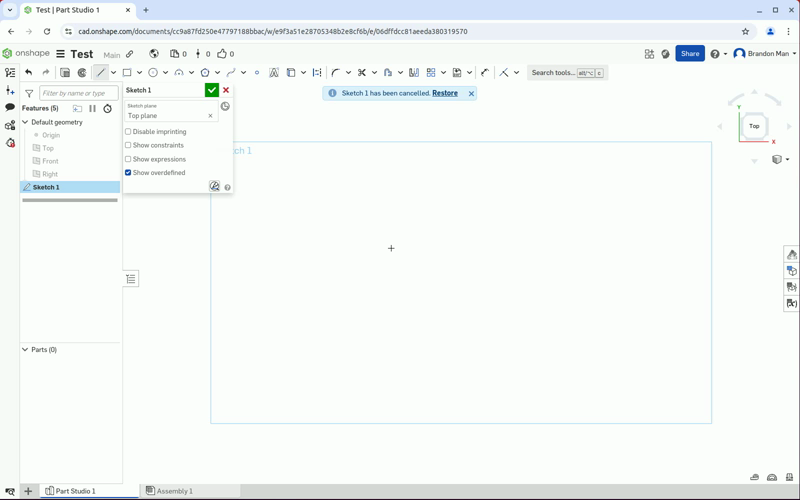
click(391, 247)
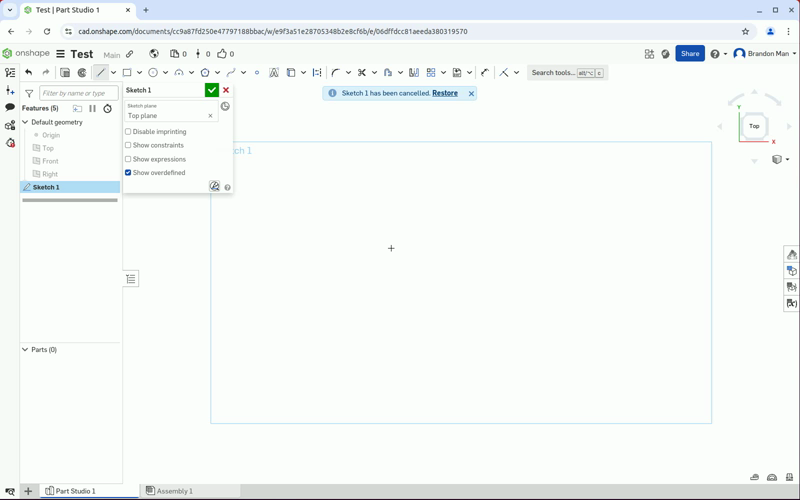
key_up(shift)
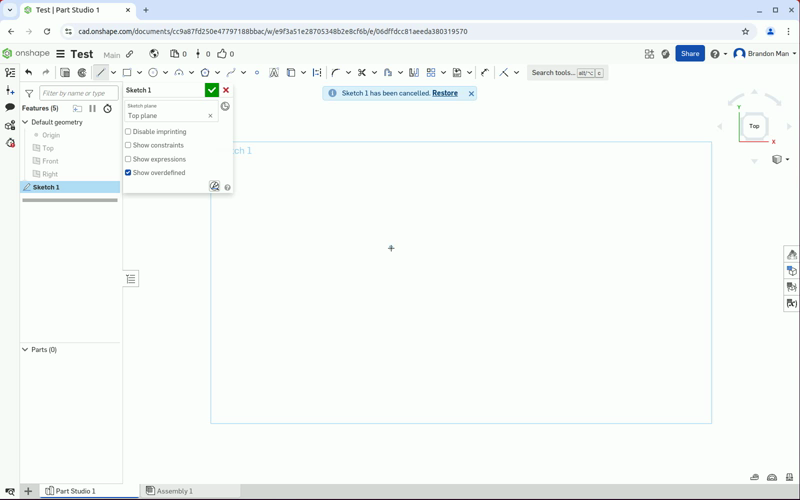
key_down(shift)
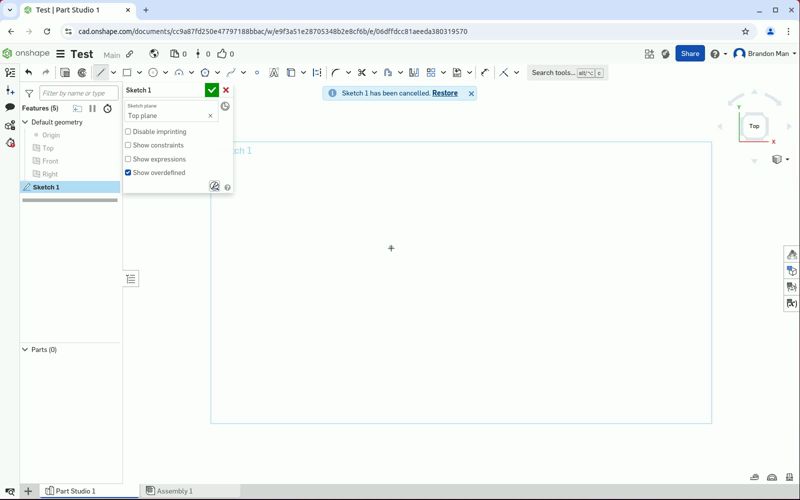
mouse_move(421, 247)
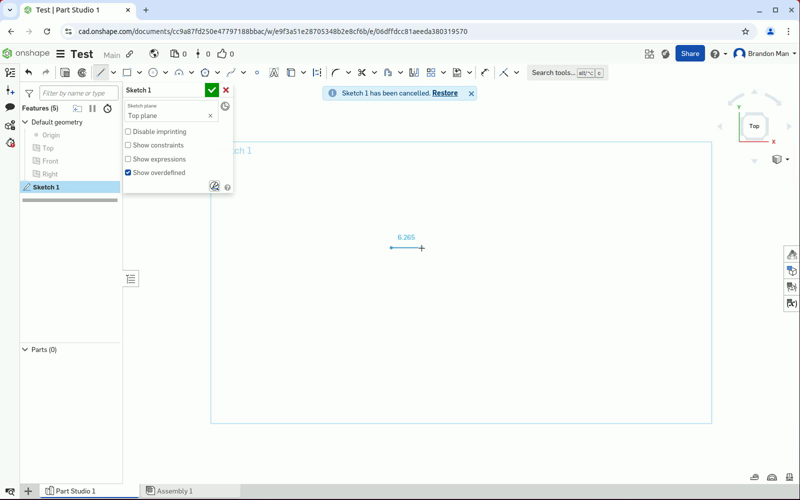
mouse_move(421, 247)
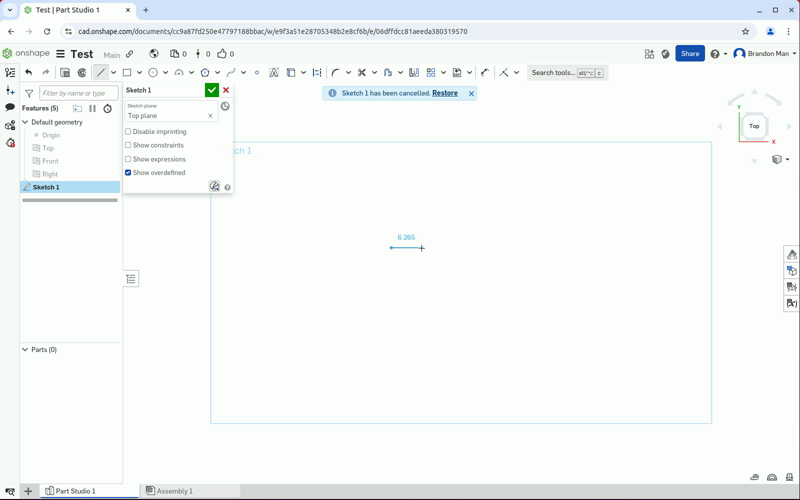
click(421, 247)
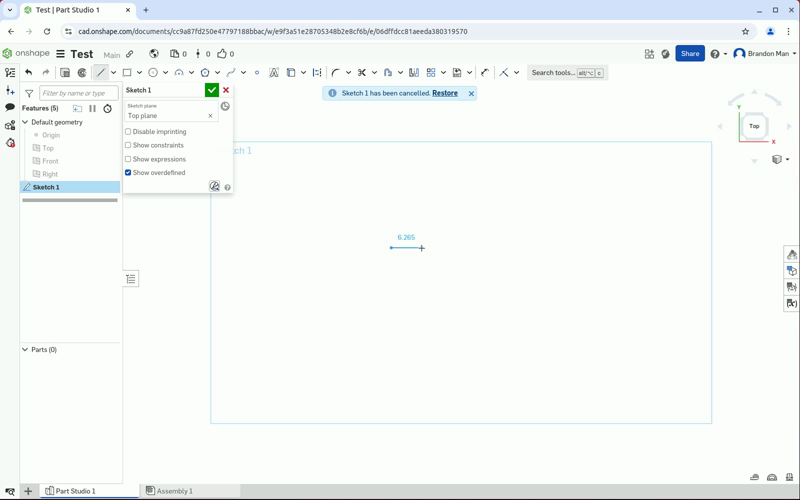
key_up(shift)
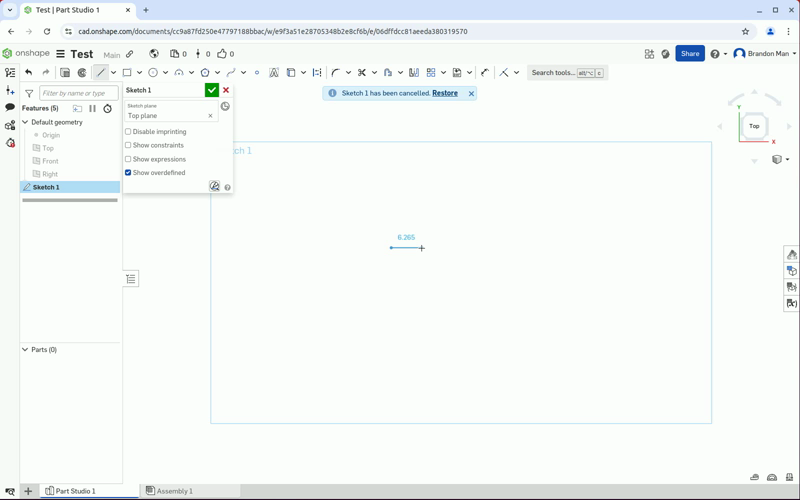
key_down(shift)
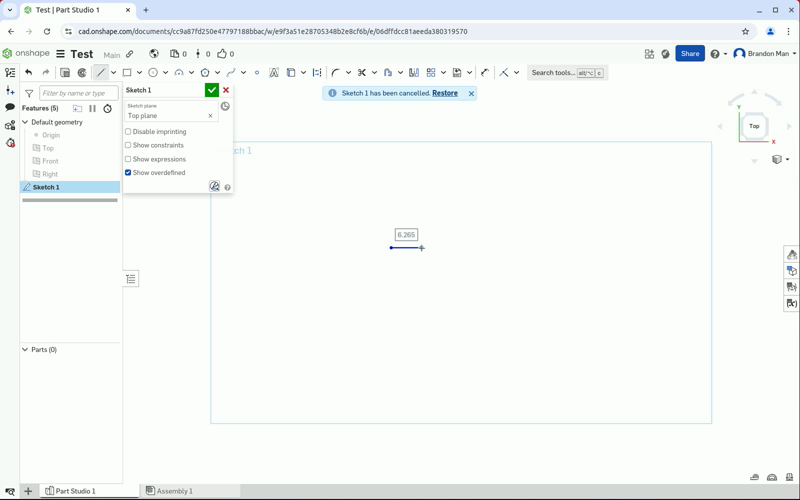
mouse_move(421, 314)
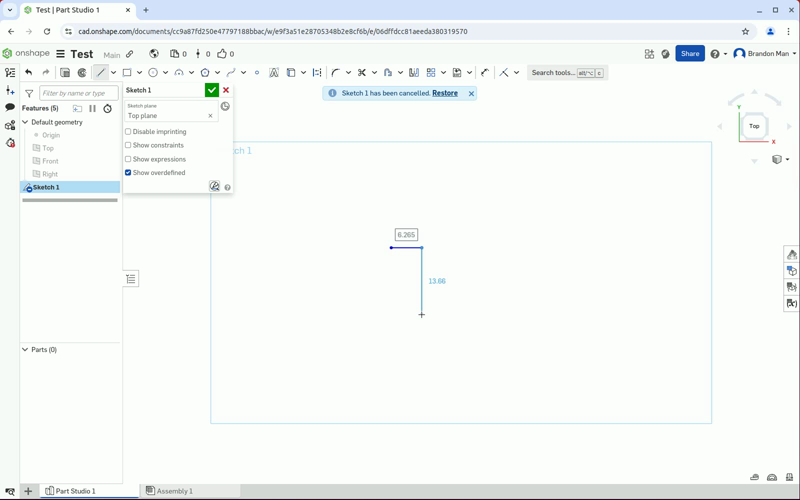
click(421, 314)
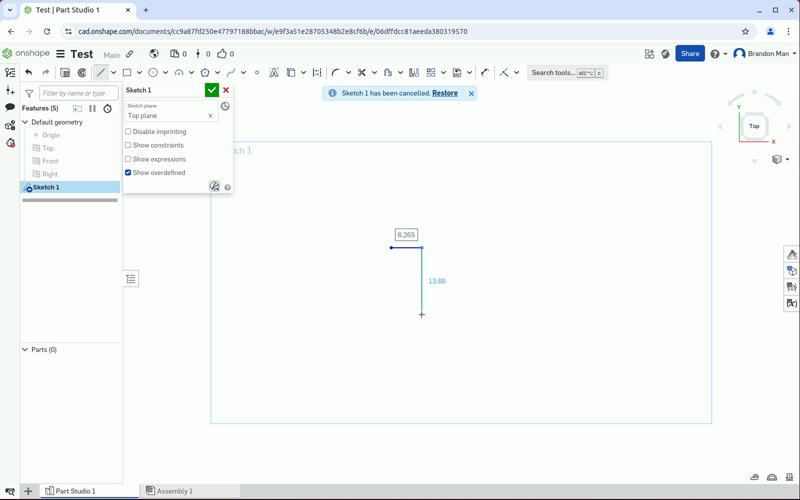
key_up(shift)
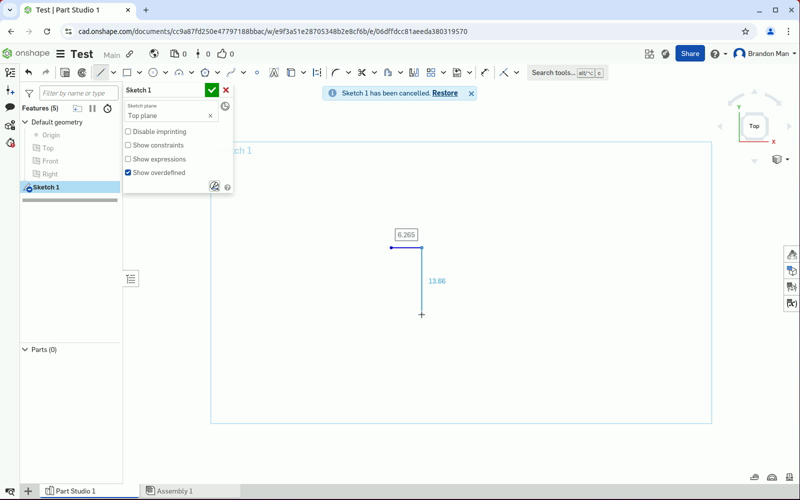
key_down(shift)
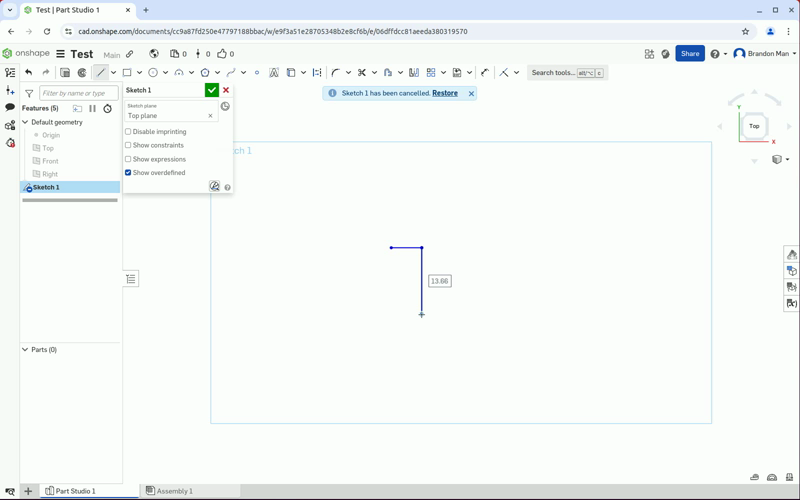
mouse_move(451, 314)
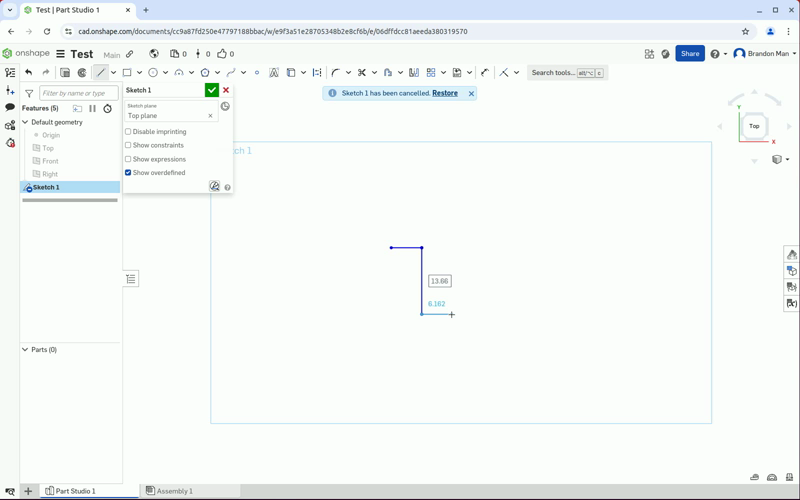
mouse_move(460, 314)
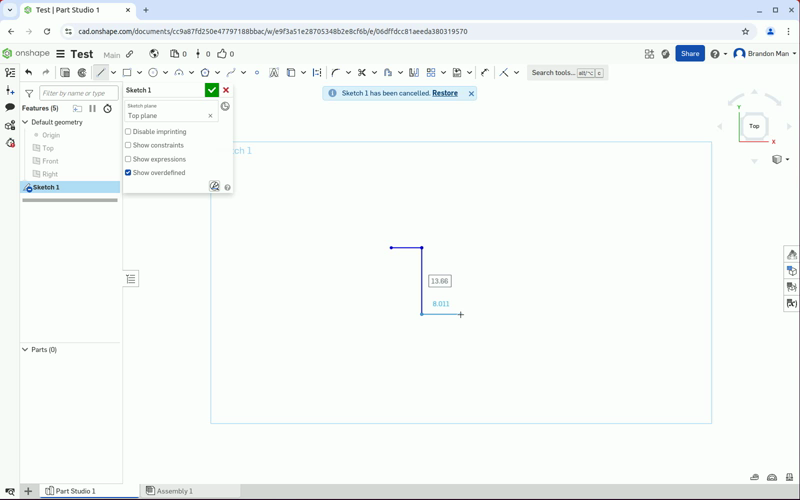
click(460, 314)
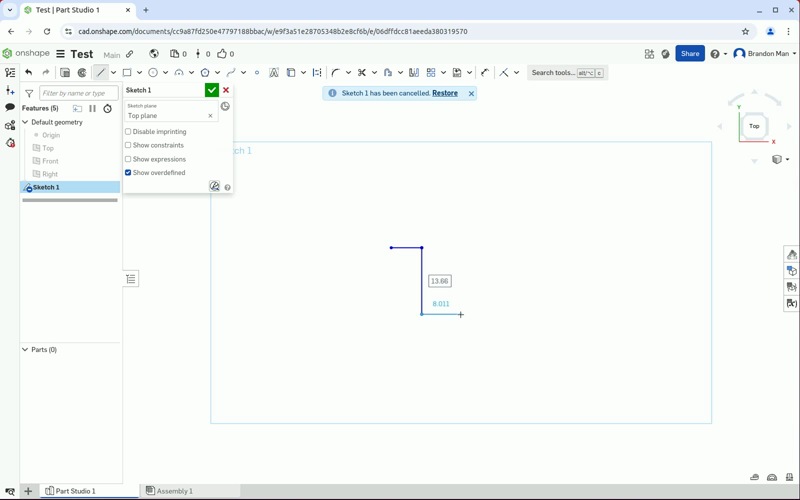
key_up(shift)
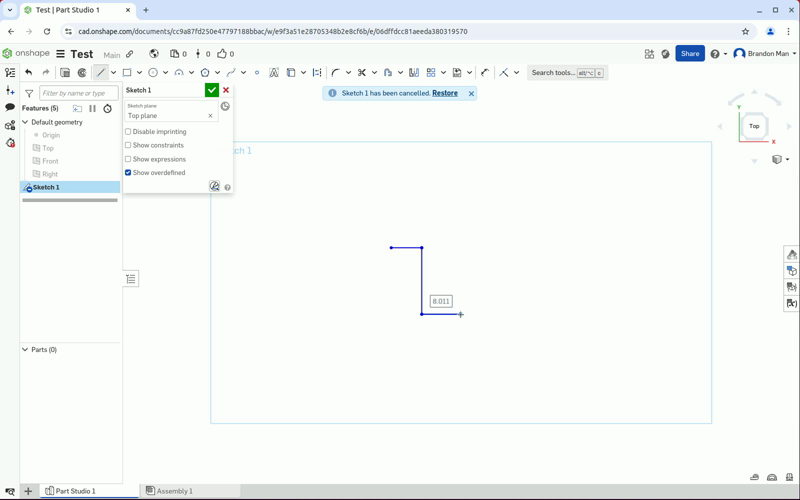
key_down(shift)
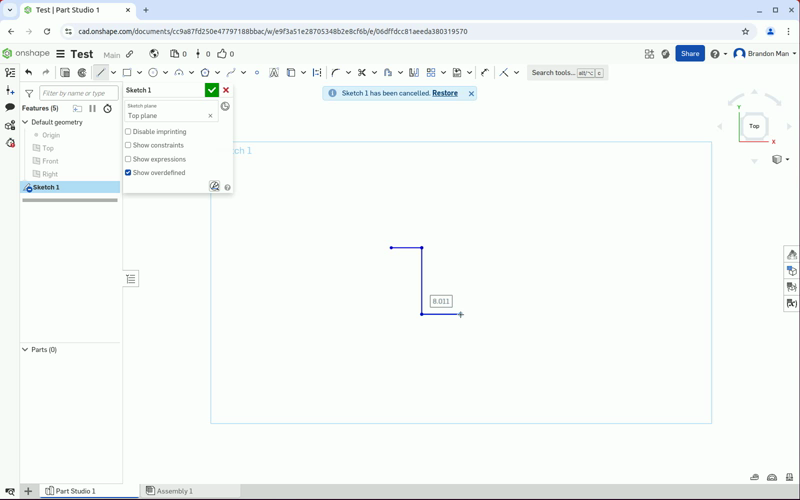
mouse_move(490, 314)
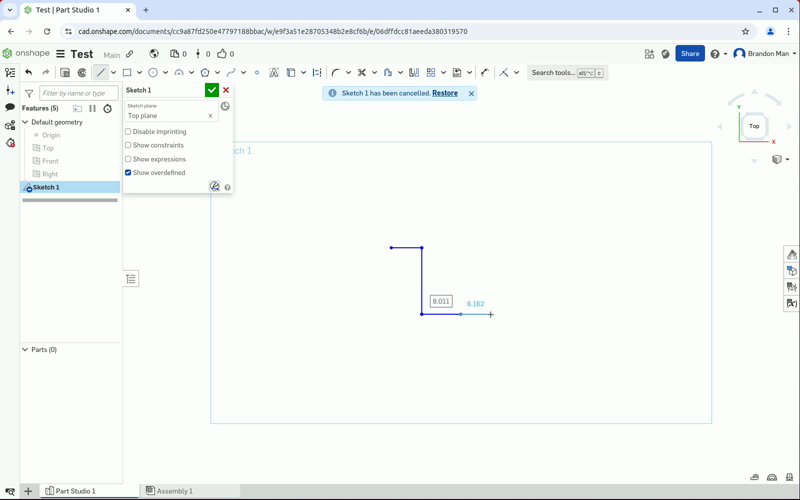
mouse_move(498, 314)
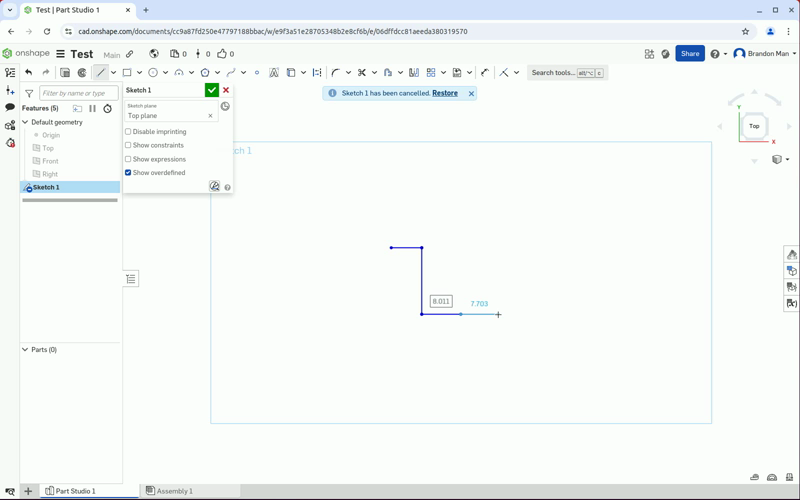
click(498, 314)
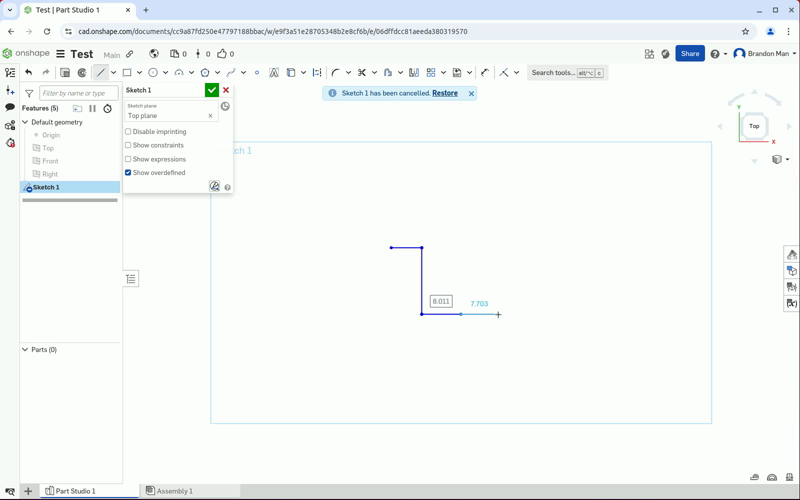
key_up(shift)
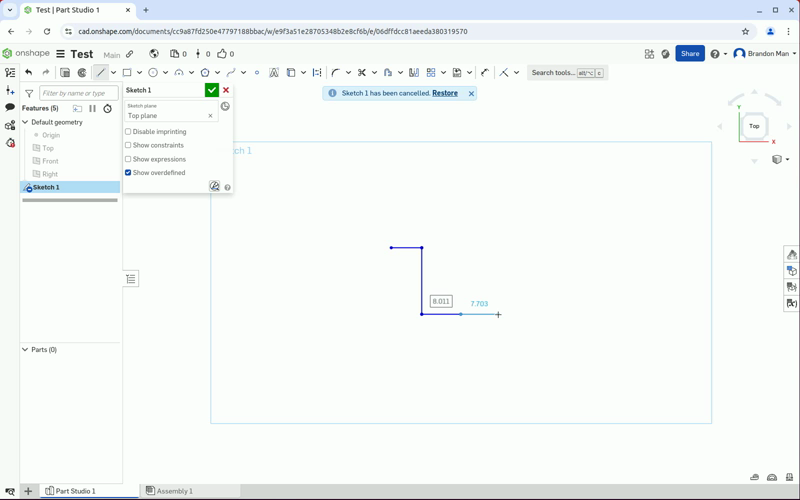
key_down(shift)
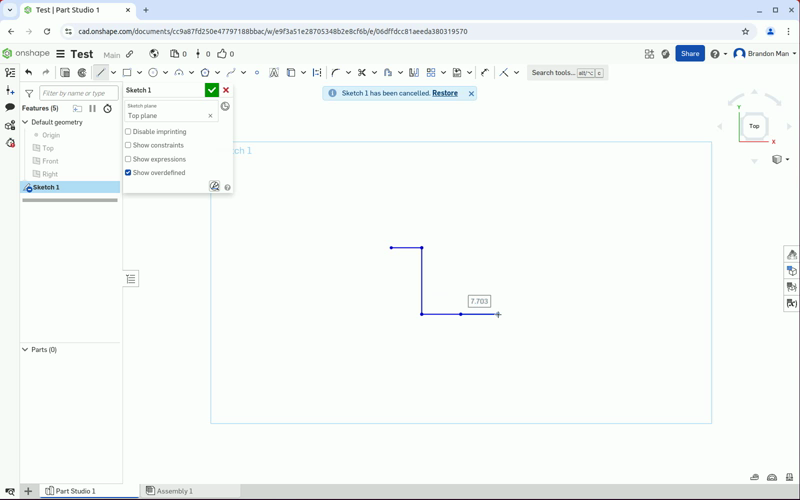
mouse_move(498, 247)
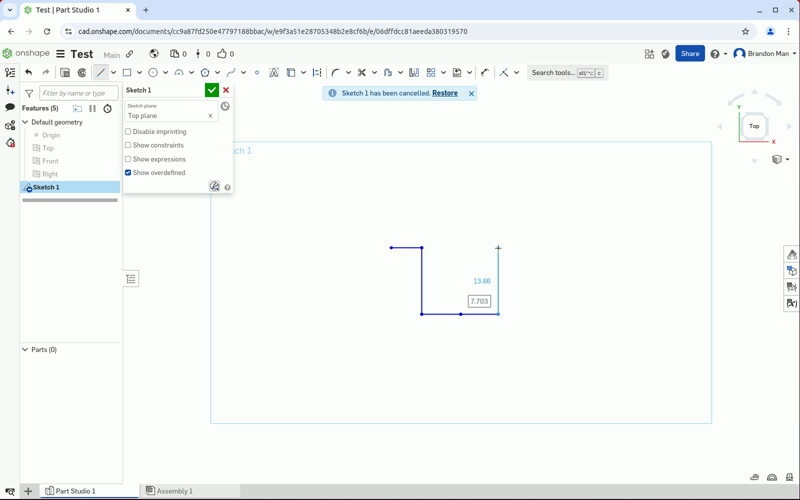
click(498, 247)
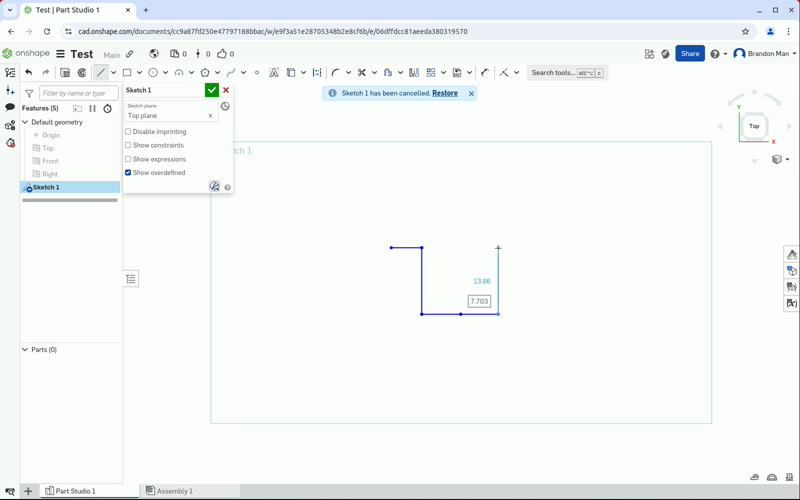
key_up(shift)
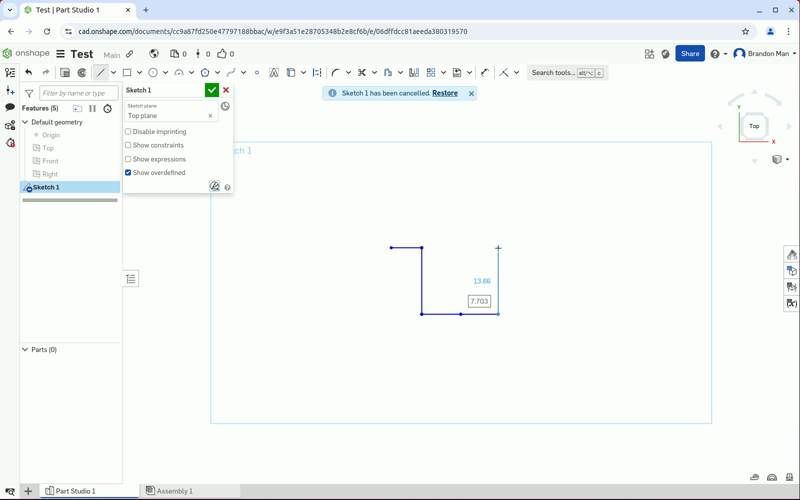
key_down(shift)
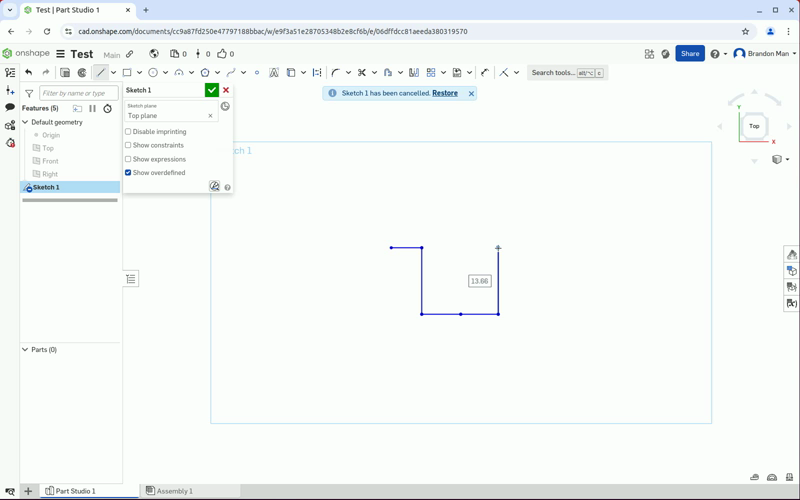
mouse_move(528, 247)
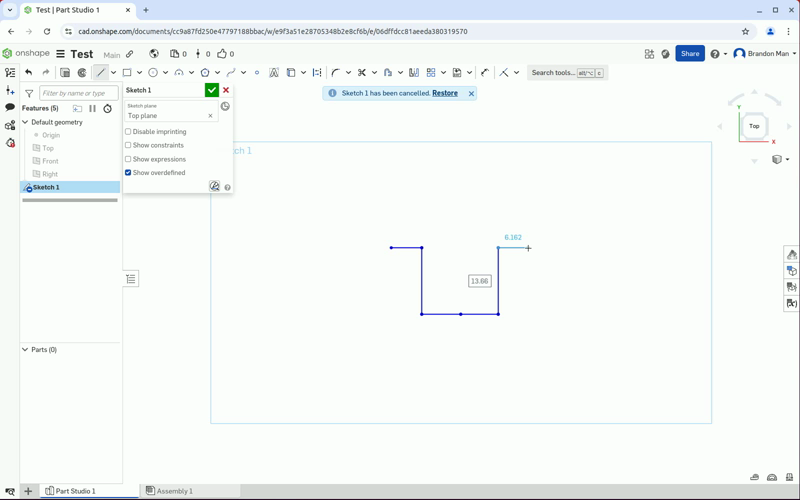
mouse_move(528, 247)
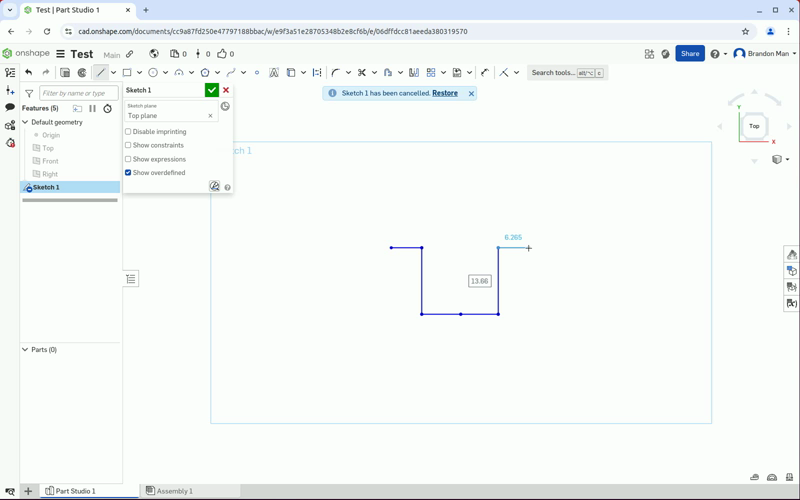
click(528, 247)
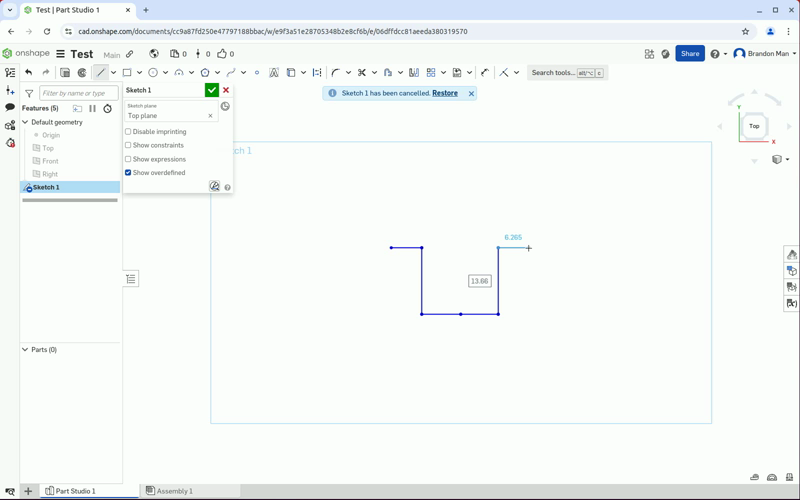
key_up(shift)
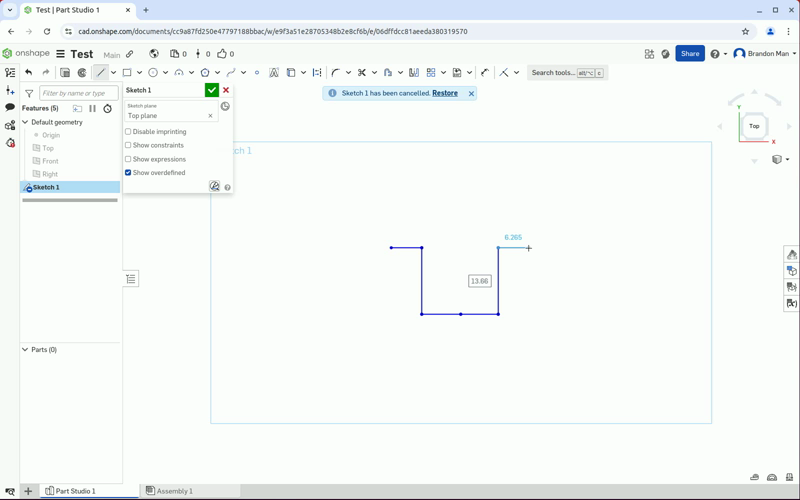
key_down(shift)
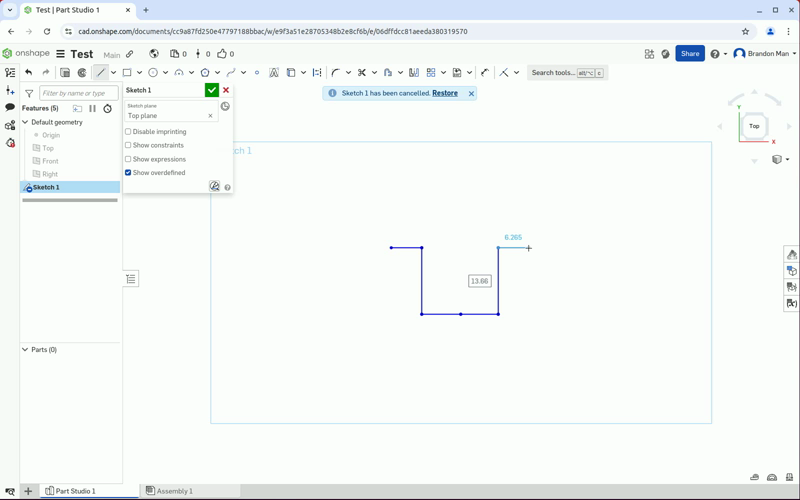
mouse_move(528, 171)
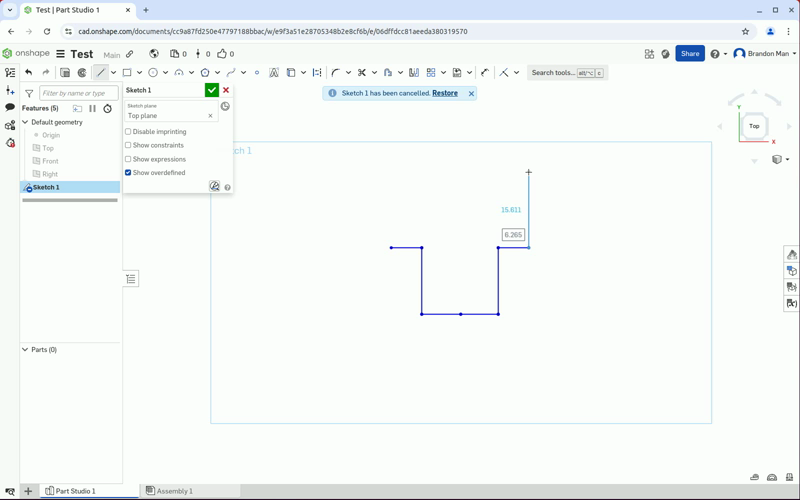
click(528, 171)
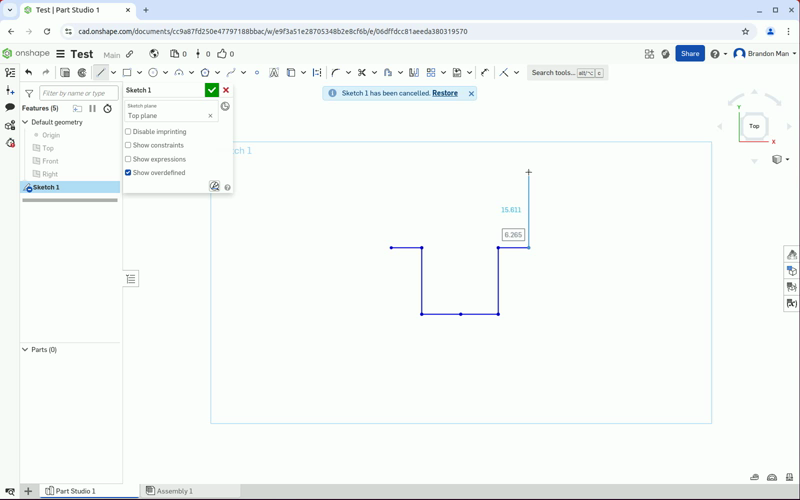
key_up(shift)
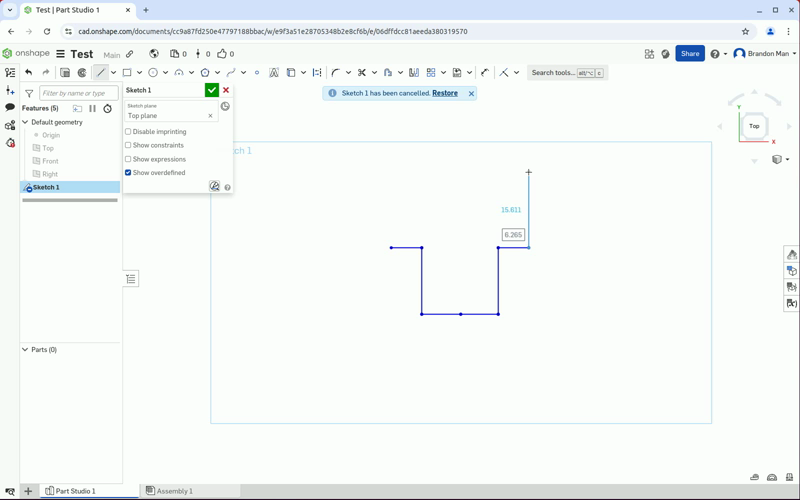
key_down(shift)
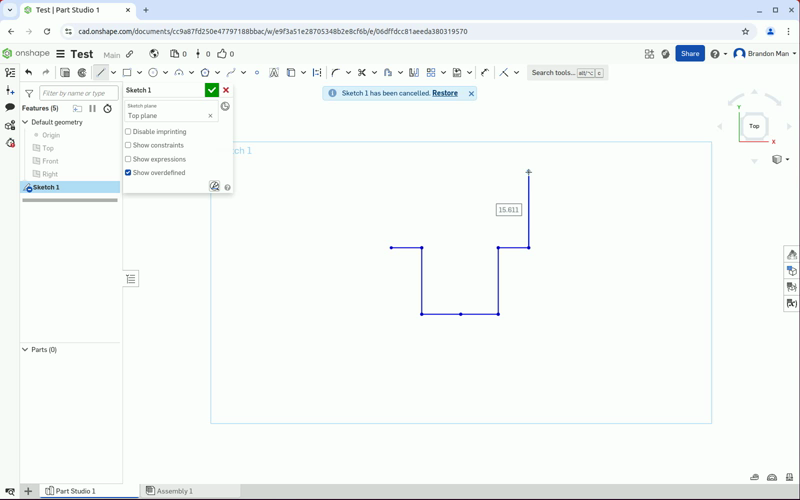
mouse_move(460, 171)
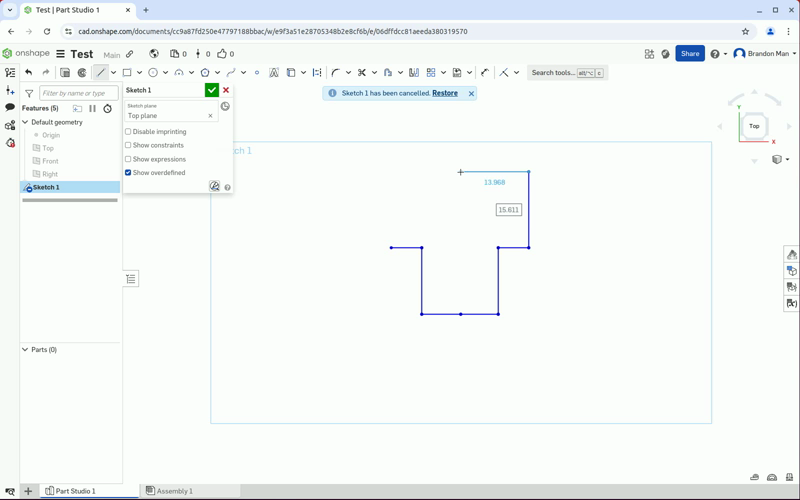
click(460, 171)
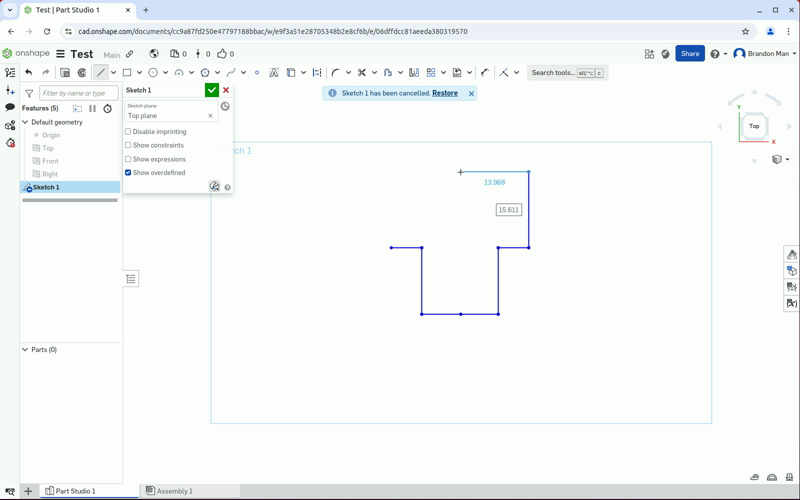
key_up(shift)
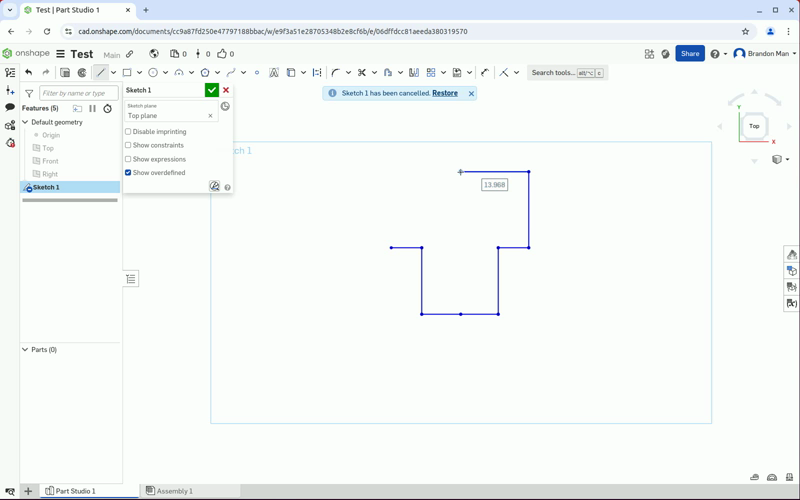
key_down(shift)
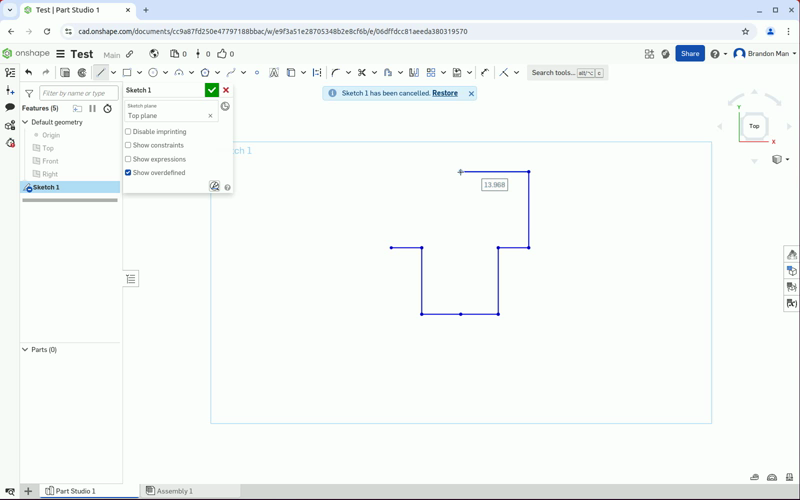
mouse_move(391, 171)
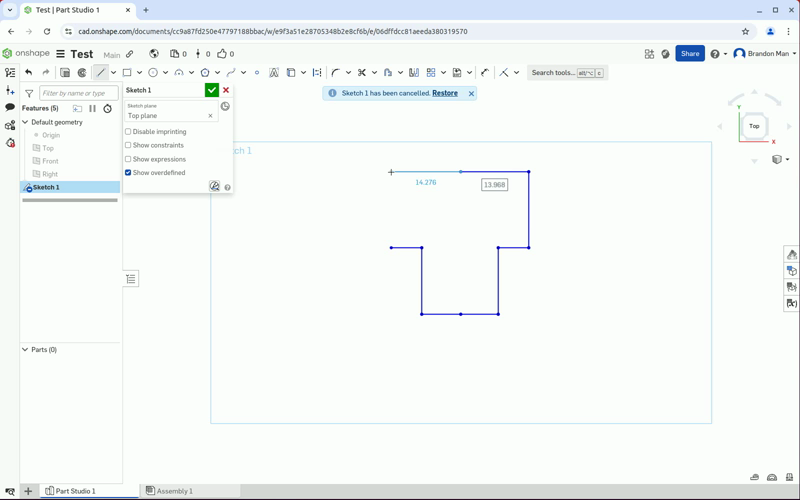
click(391, 171)
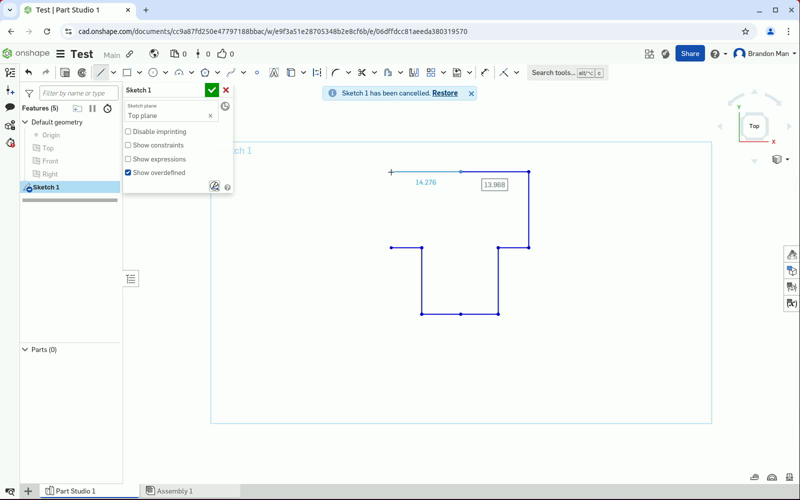
key_up(shift)
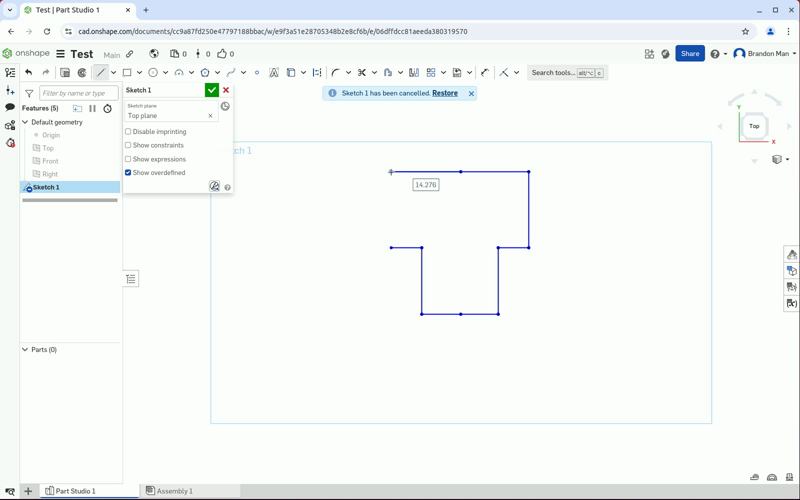
key_down(shift)
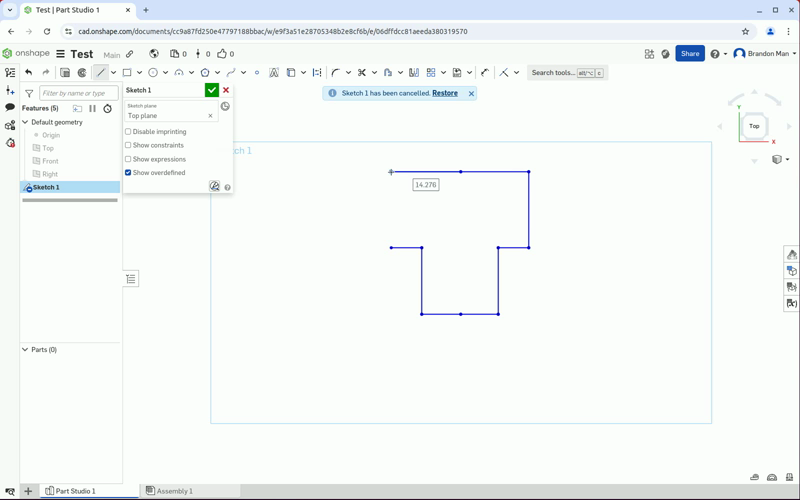
mouse_move(391, 247)
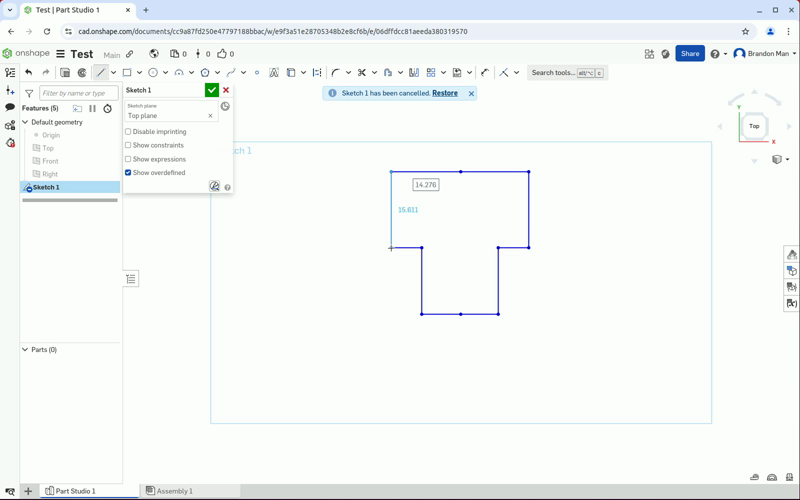
key_up(shift)
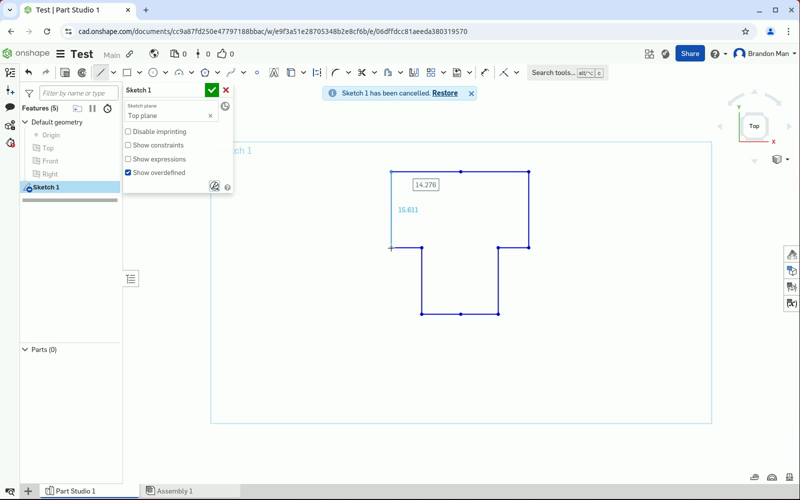
click(391, 247)
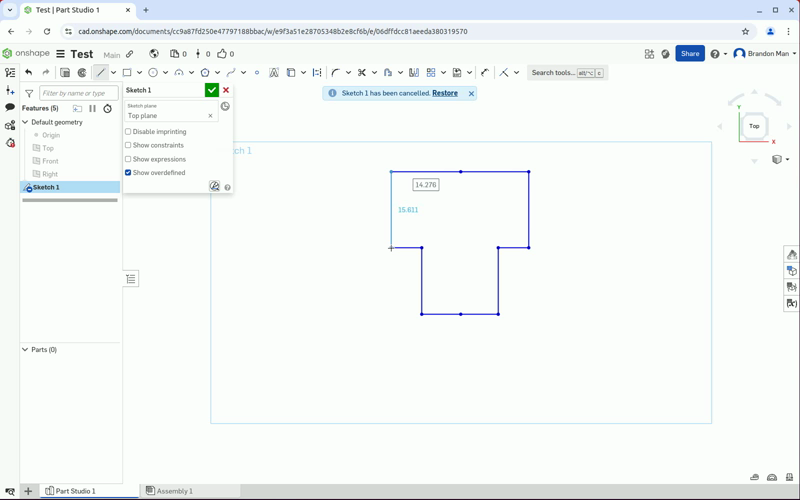
key(esc)
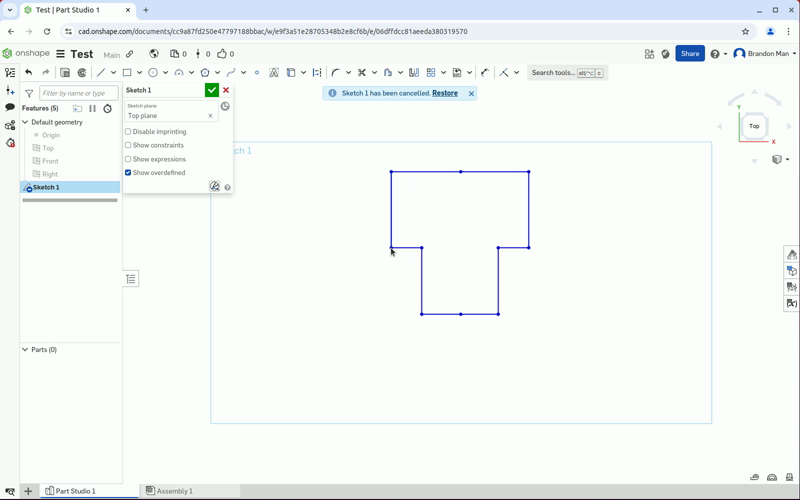
mouse_move(463, 288)
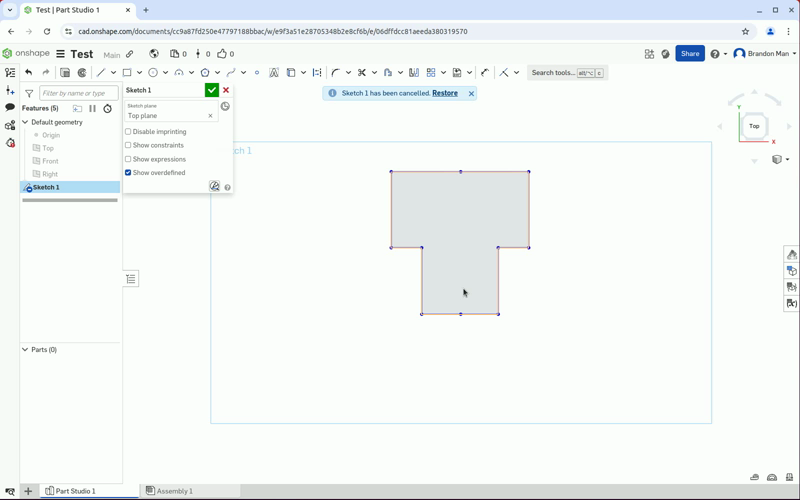
click(463, 288)
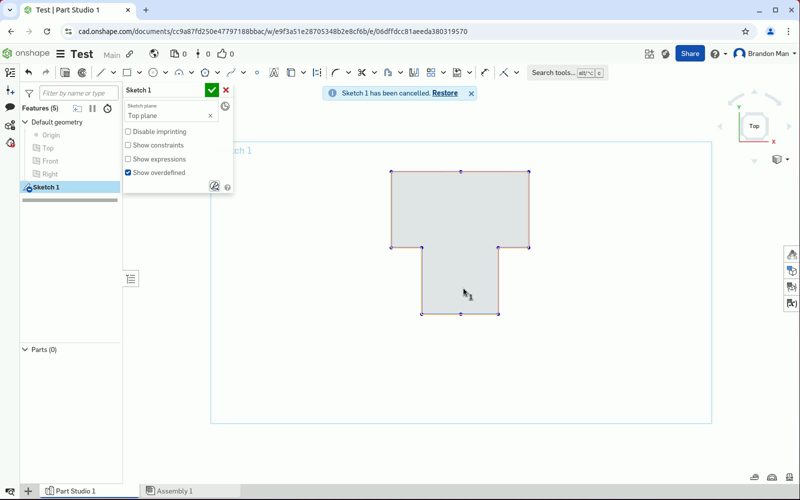
mouse_move(73, 352)
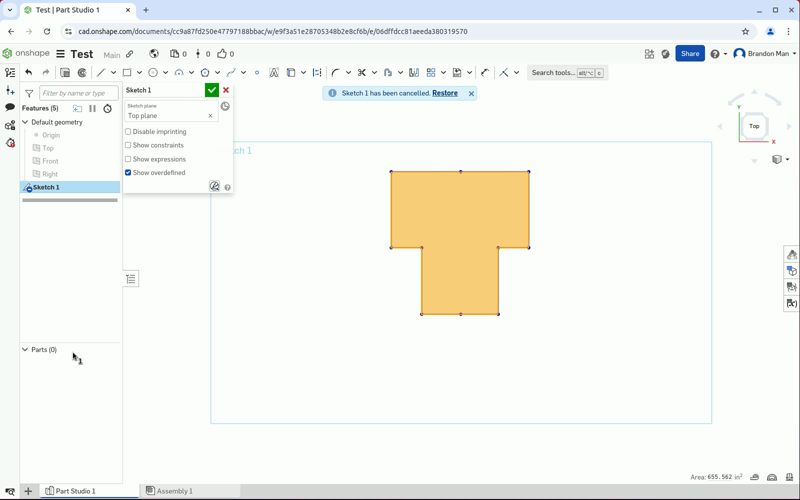
key(shift+y)
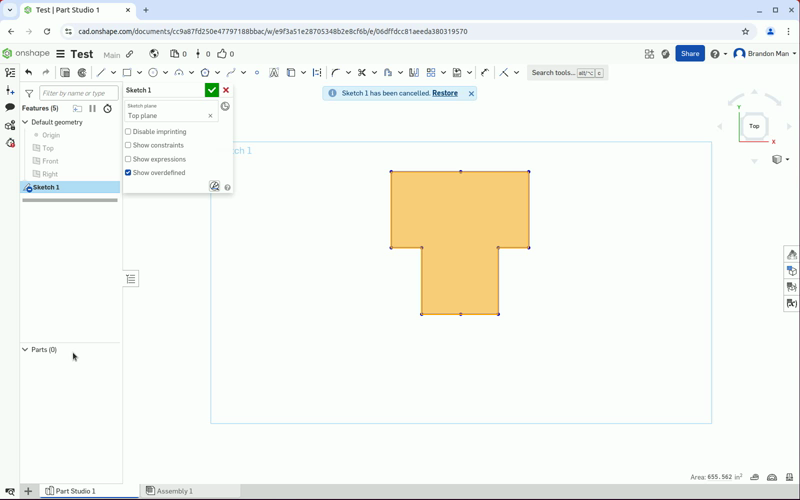
key(shift+e)
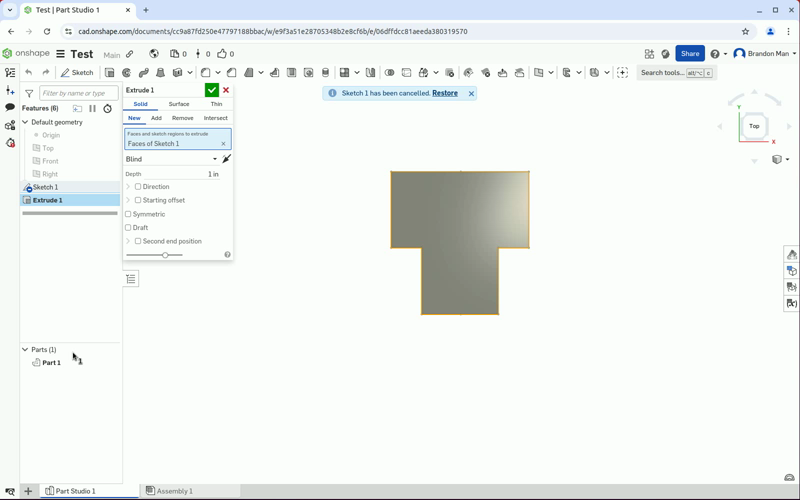
mouse_move(143, 106)
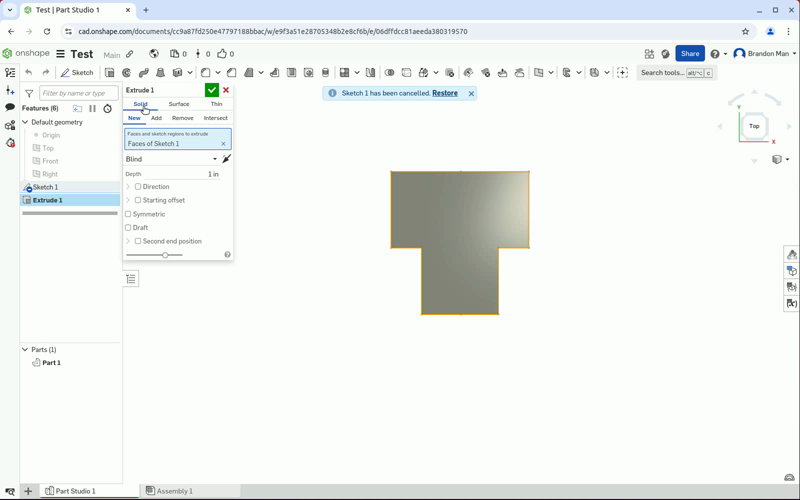
click(143, 106)
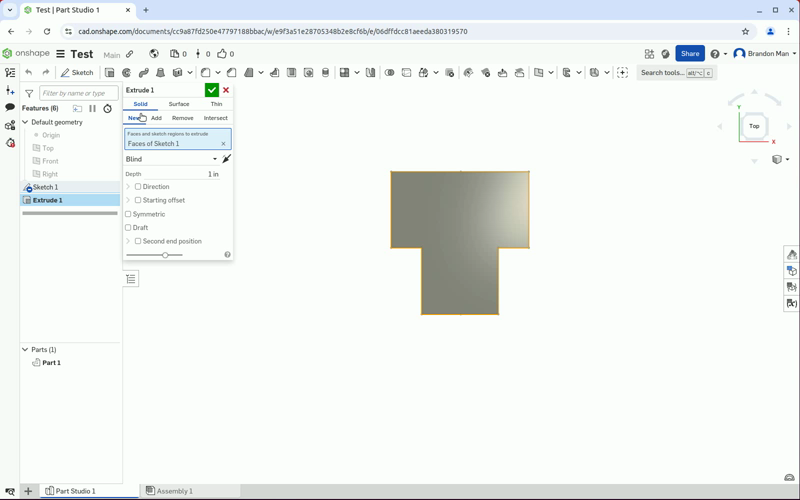
mouse_move(137, 120)
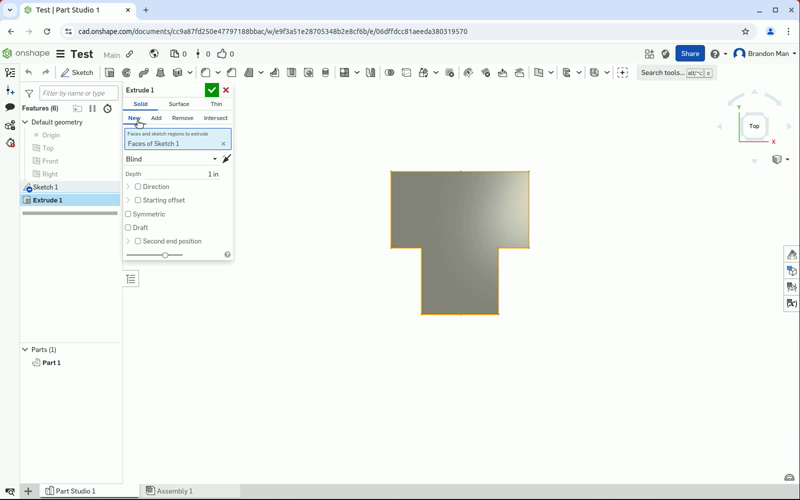
click(137, 120)
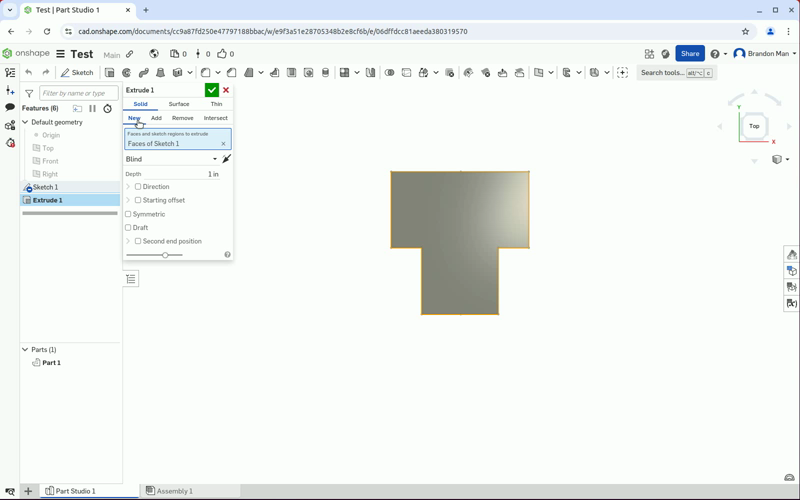
key(tab, 4)
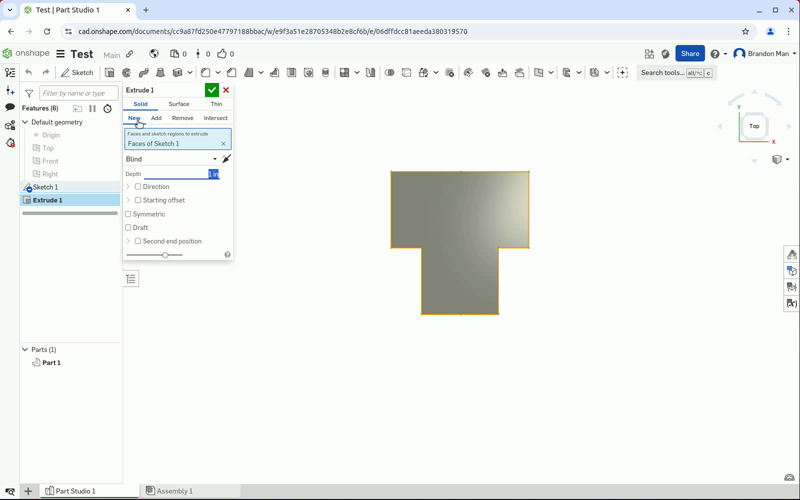
text(15.887)
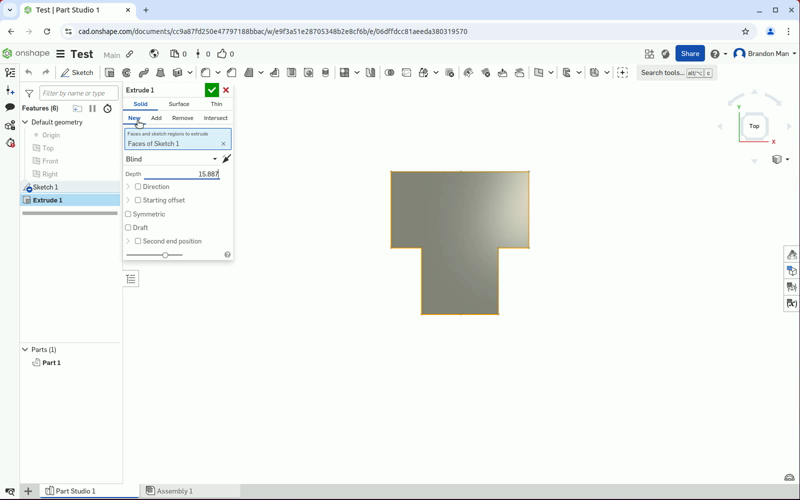
key(enter)
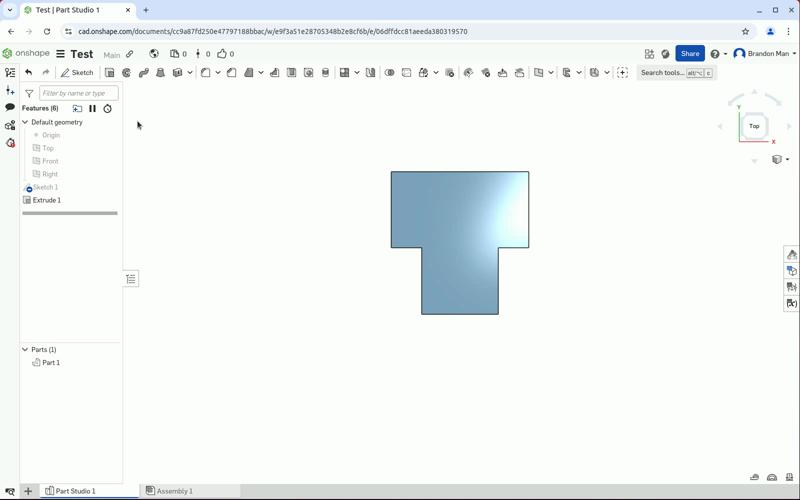
key(shift+h)
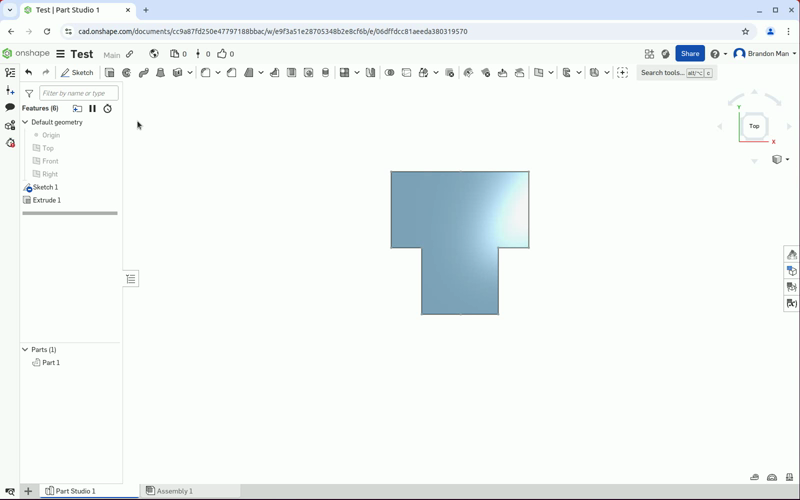
key(shift+h)
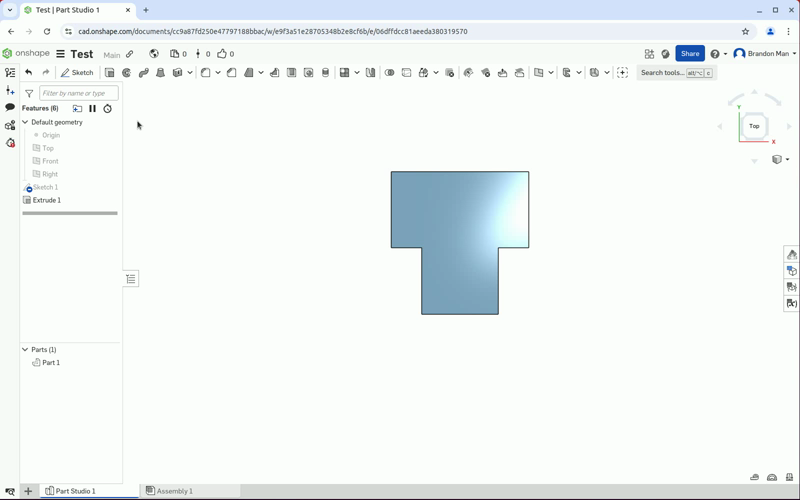
mouse_move(73, 189)
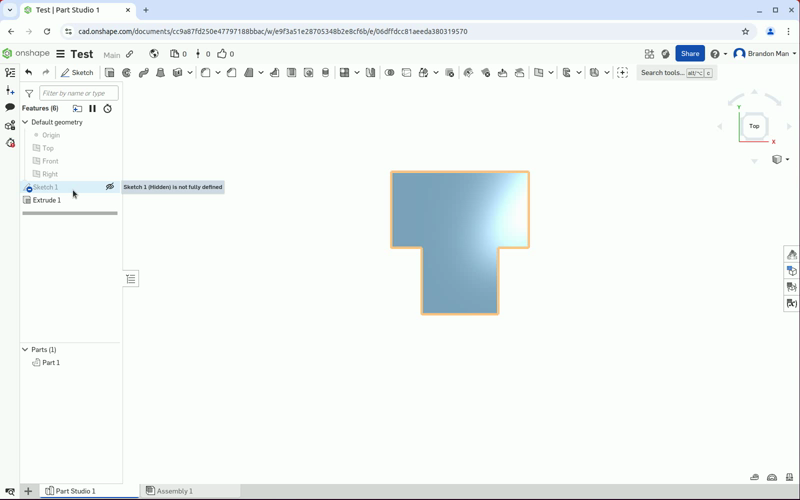
click(73, 189)
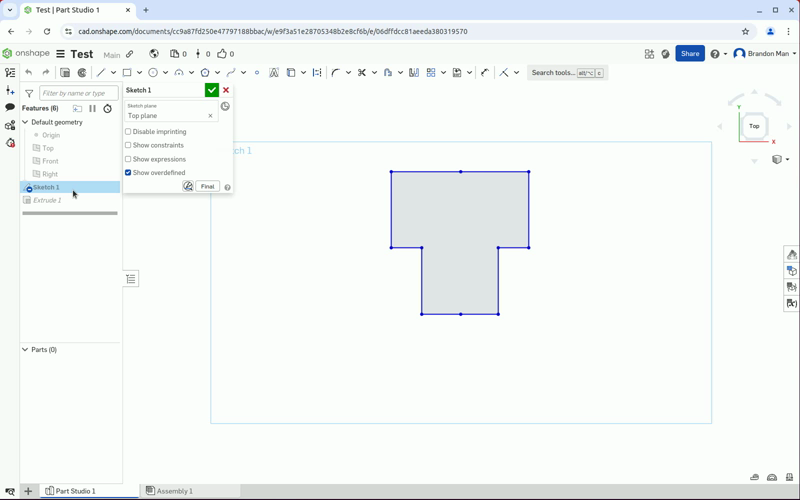
mouse_move(229, 92)
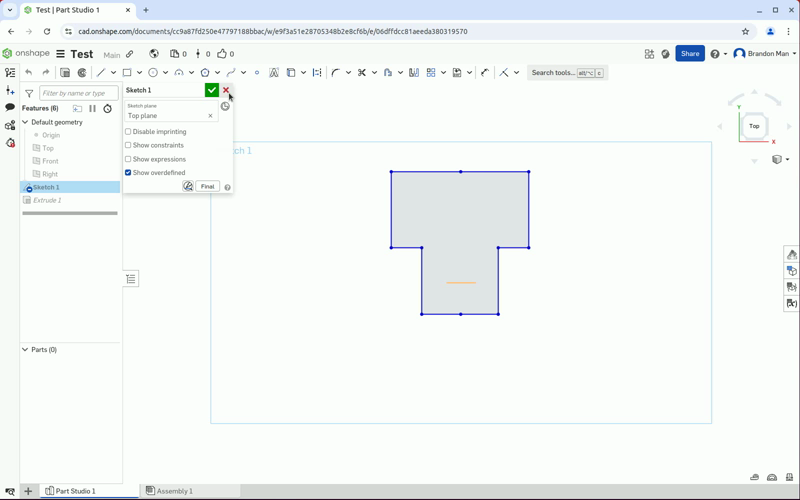
click(229, 92)
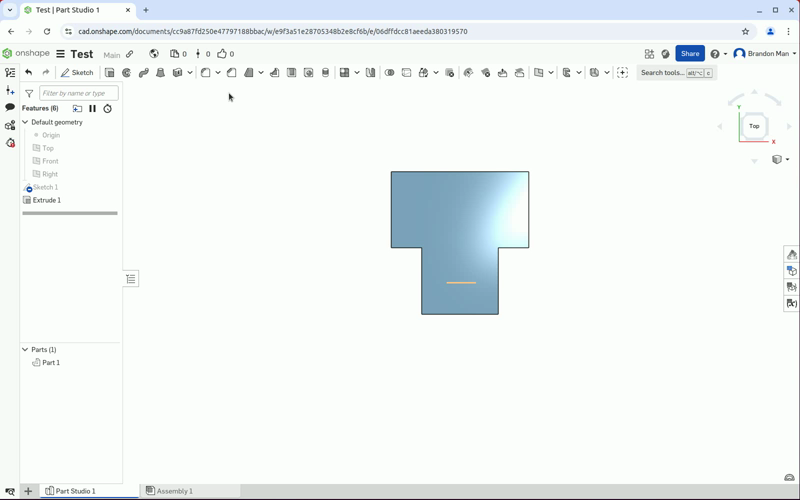
mouse_move(73, 352)
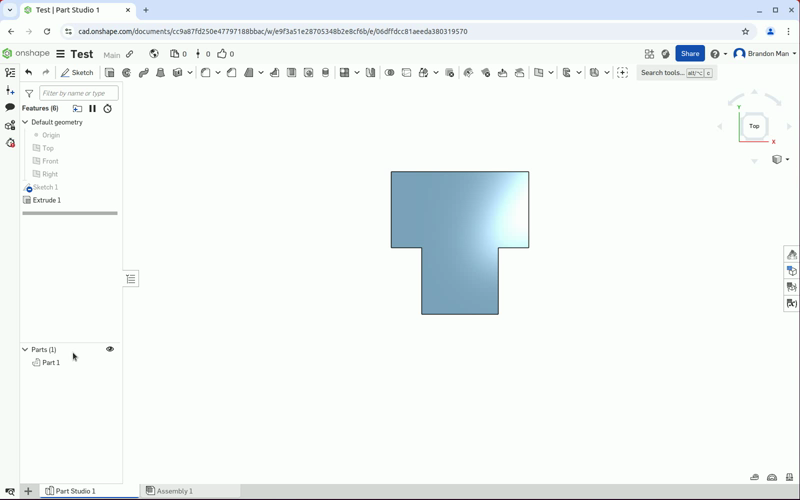
key(y)
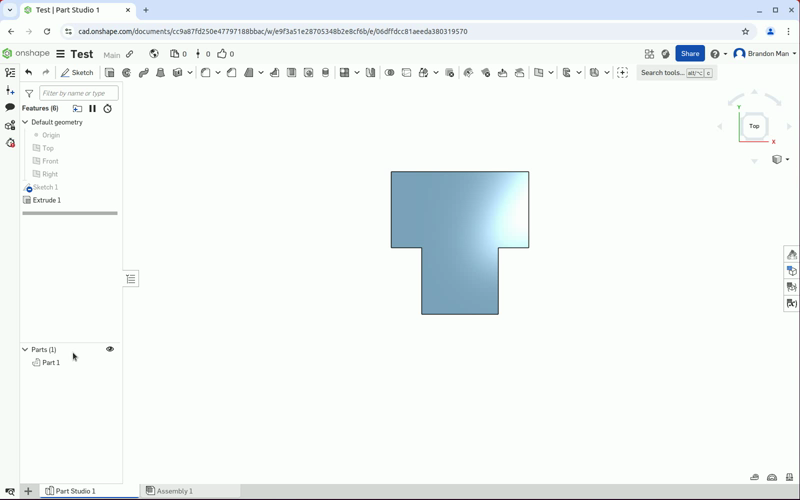
key(shift+p)
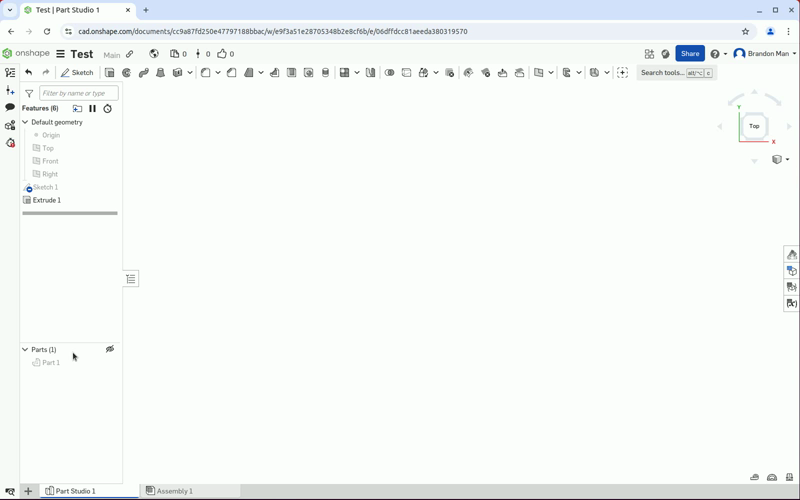
key(space)
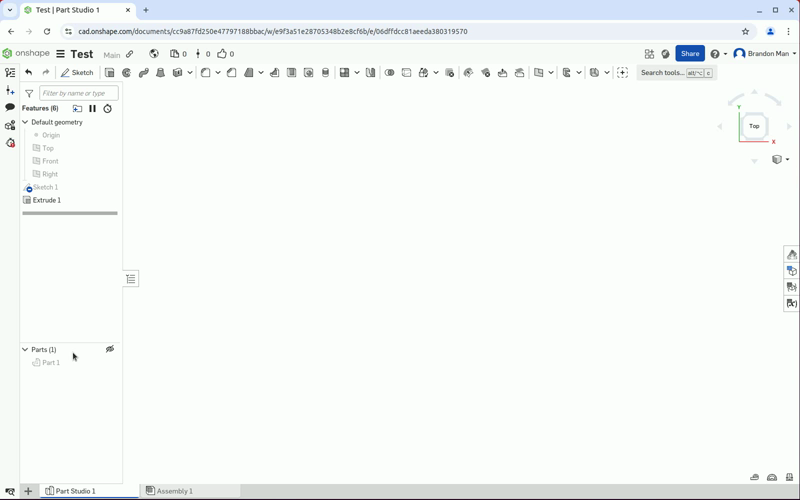
key_down(shift)
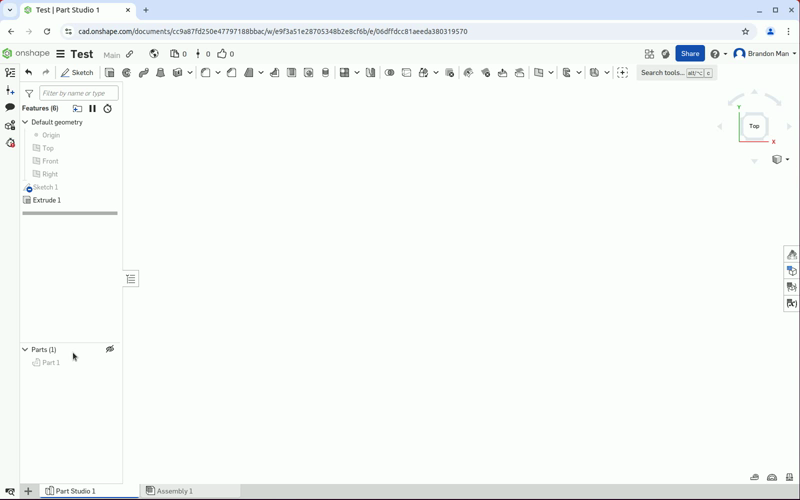
key(up)
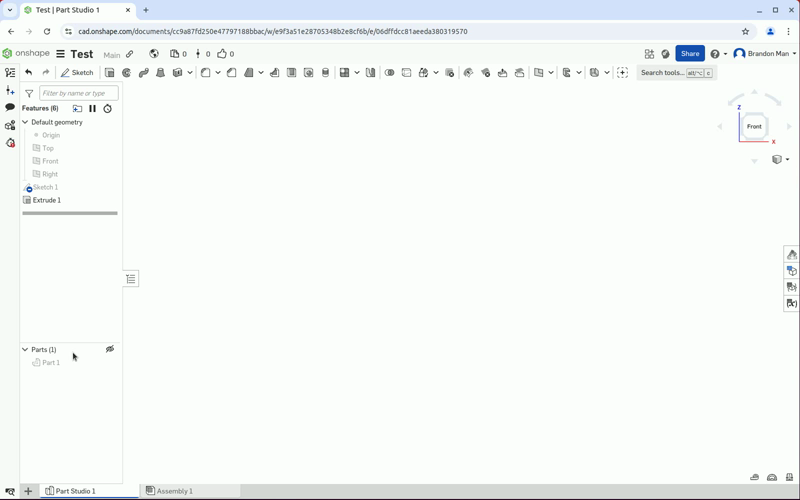
key_up(shift)
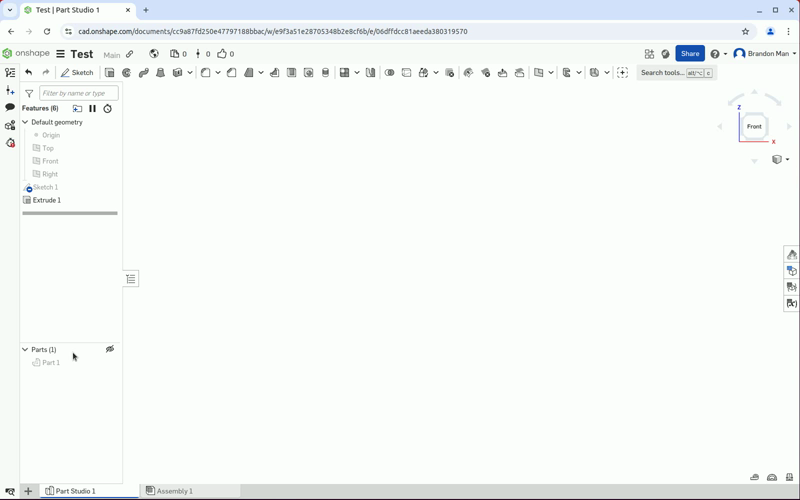
key(space)
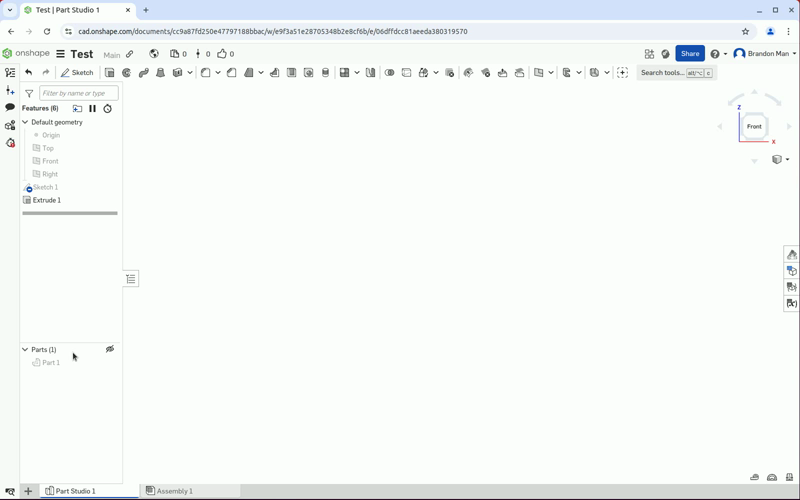
key_down(shift)
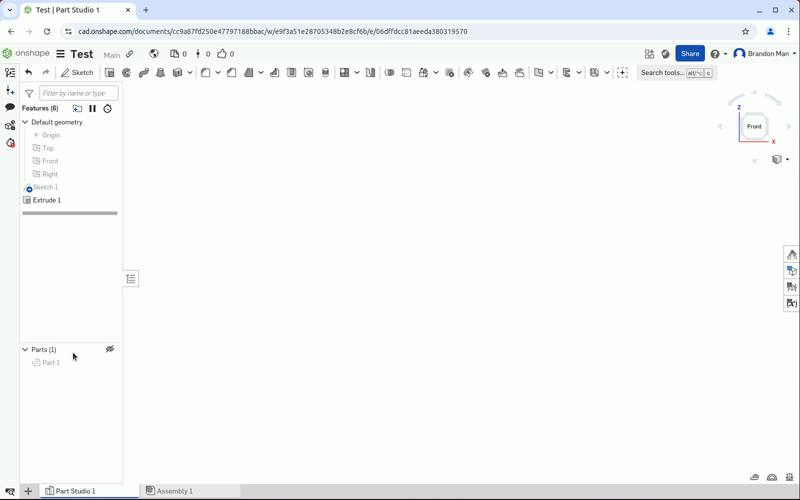
key(left)
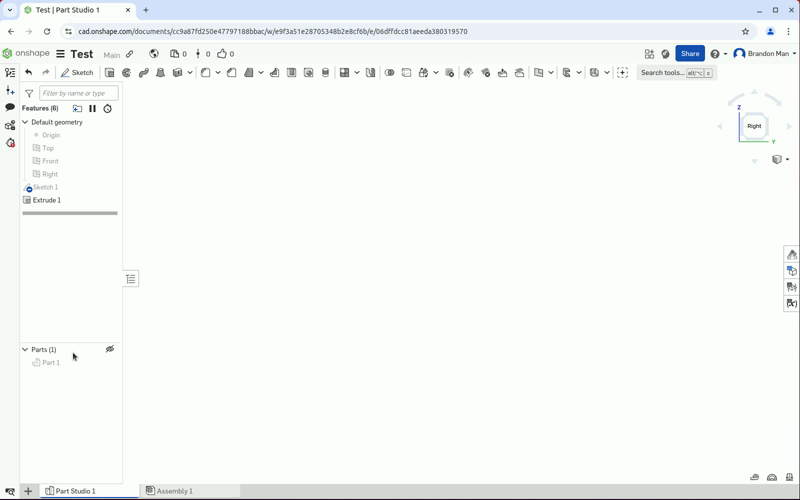
key_up(shift)
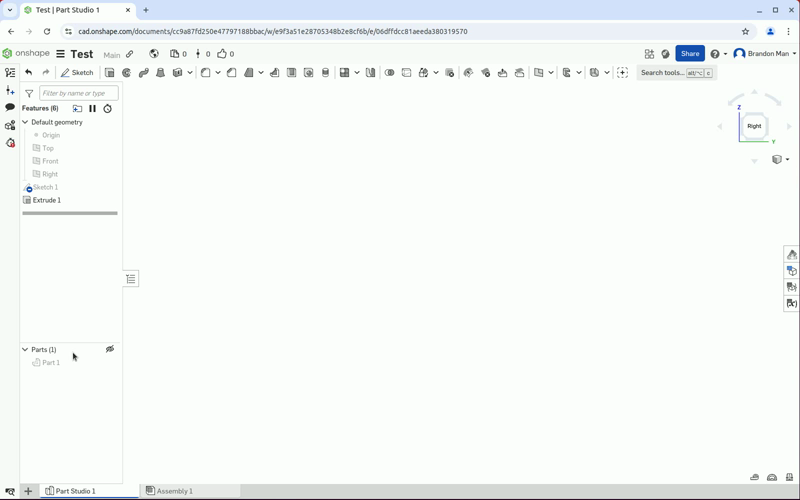
mouse_move(73, 352)
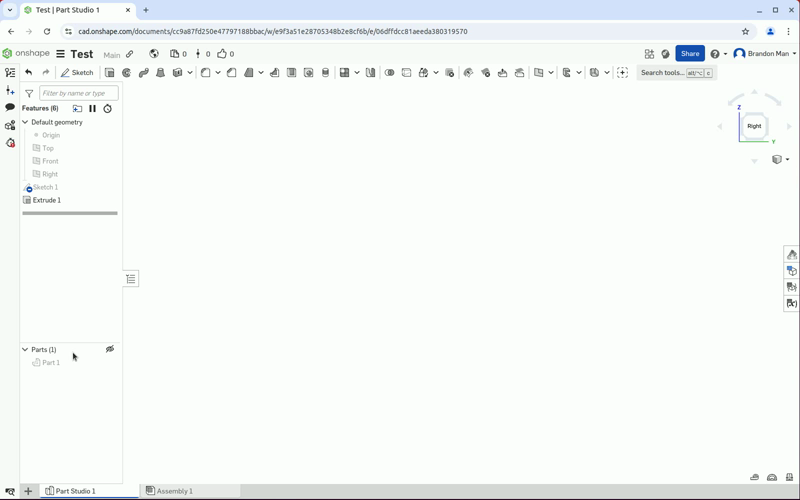
key(shift+y)
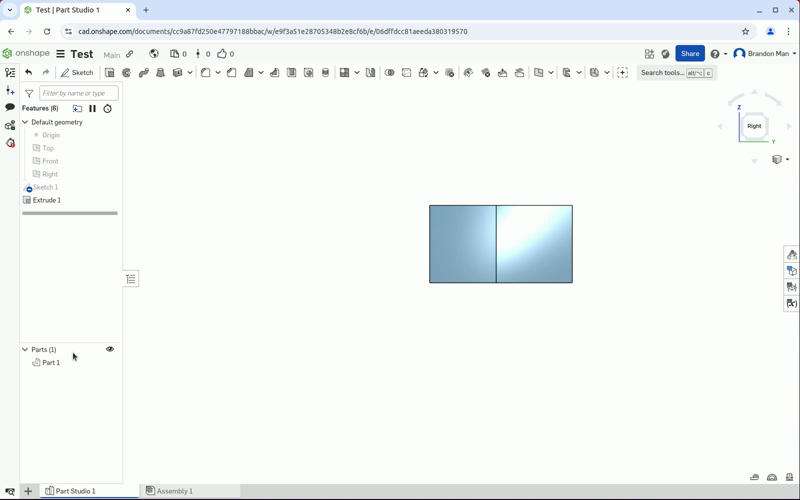
mouse_move(541, 75)
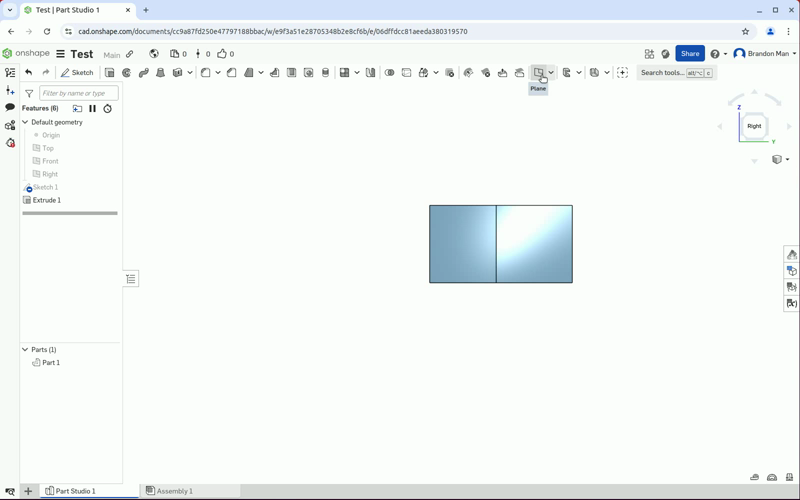
click(541, 75)
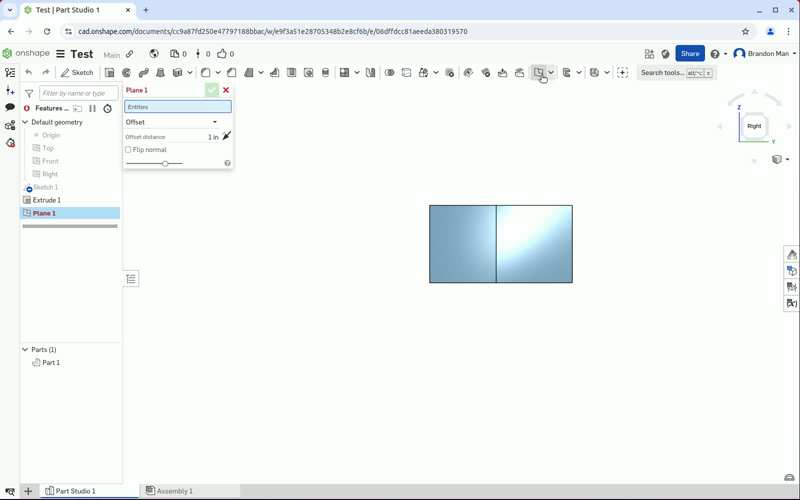
mouse_move(73, 176)
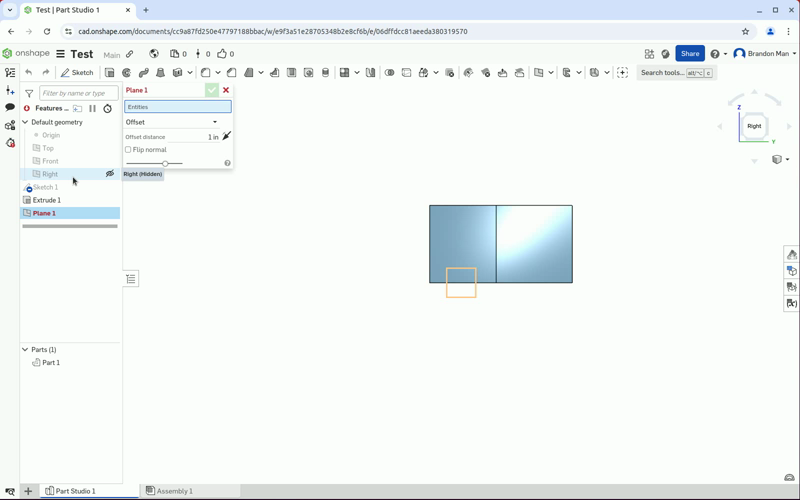
click(73, 176)
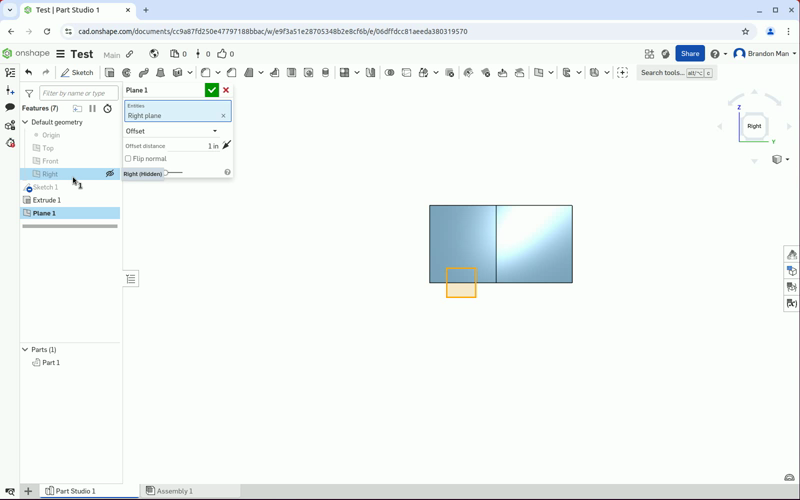
key(tab, 2)
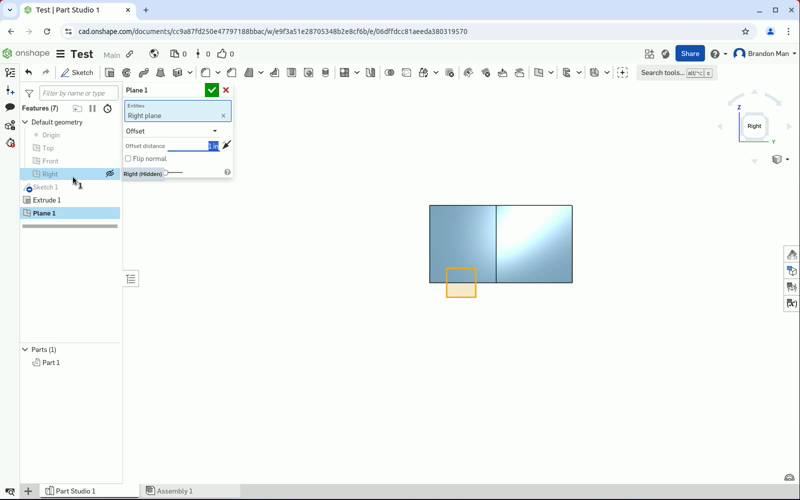
text(14.204)
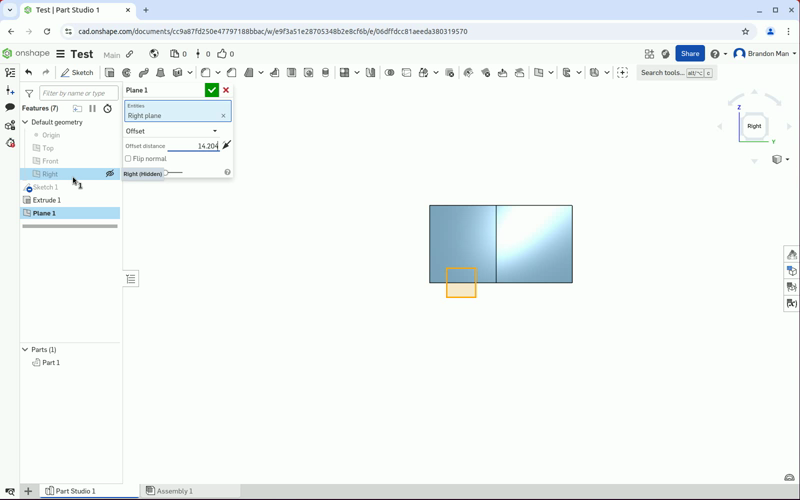
key(enter, 2)
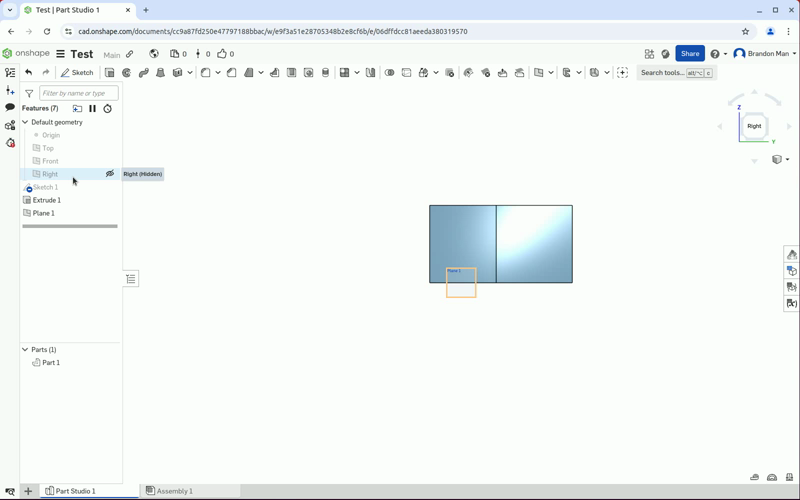
key(shift+s)
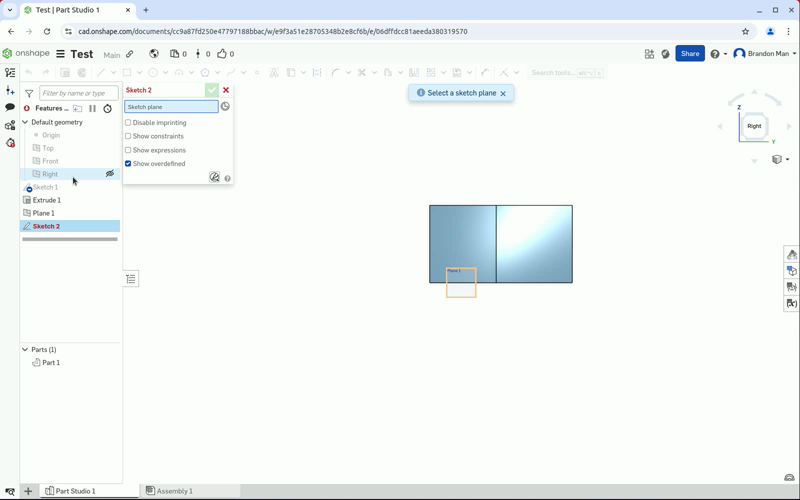
mouse_move(73, 215)
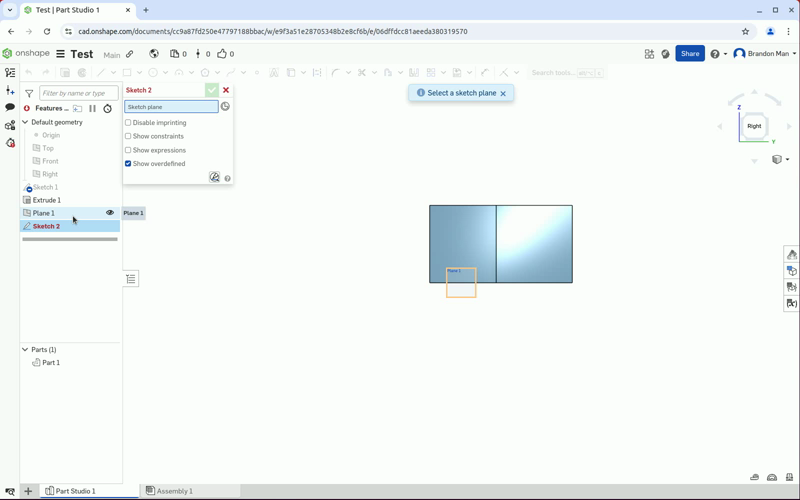
click(73, 215)
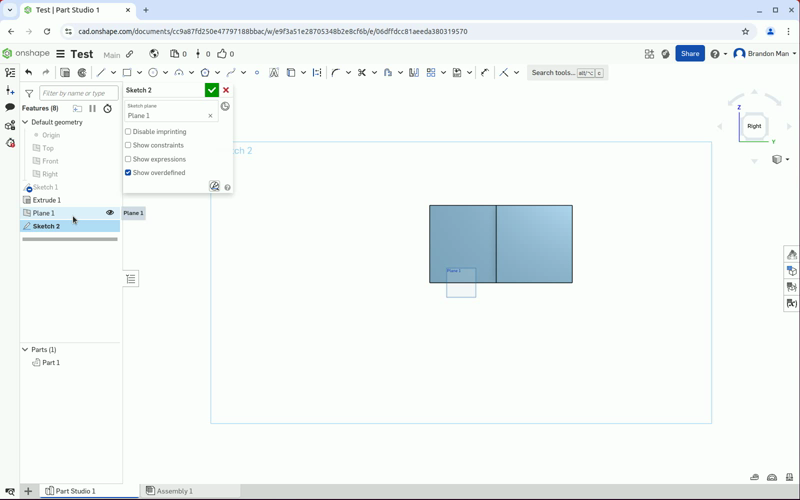
mouse_move(73, 352)
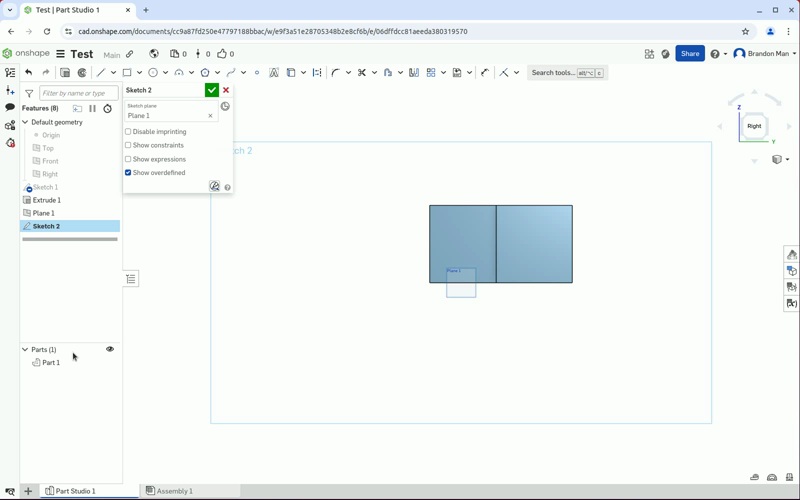
key(y)
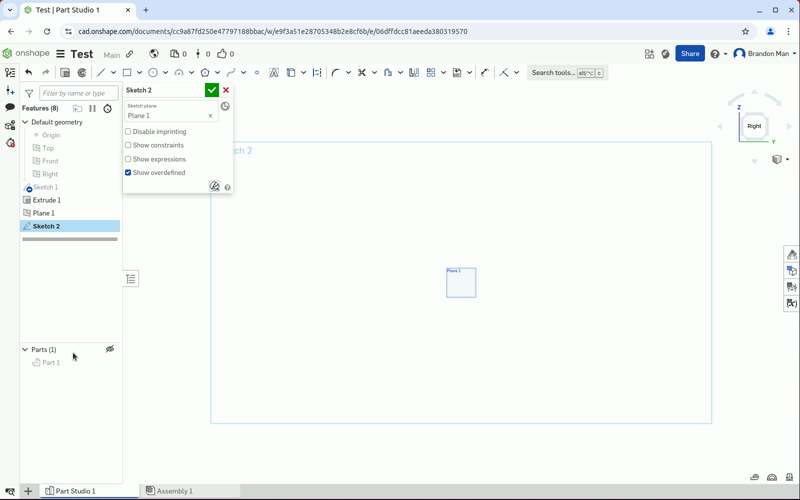
key(c)
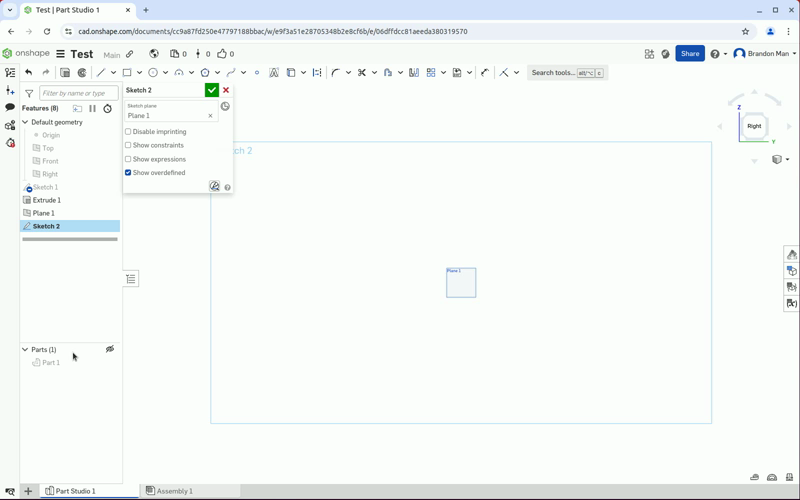
key_down(shift)
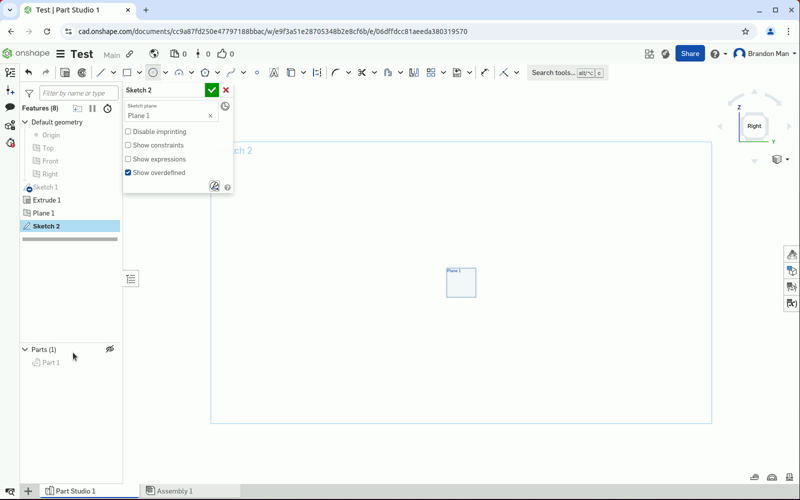
mouse_move(535, 244)
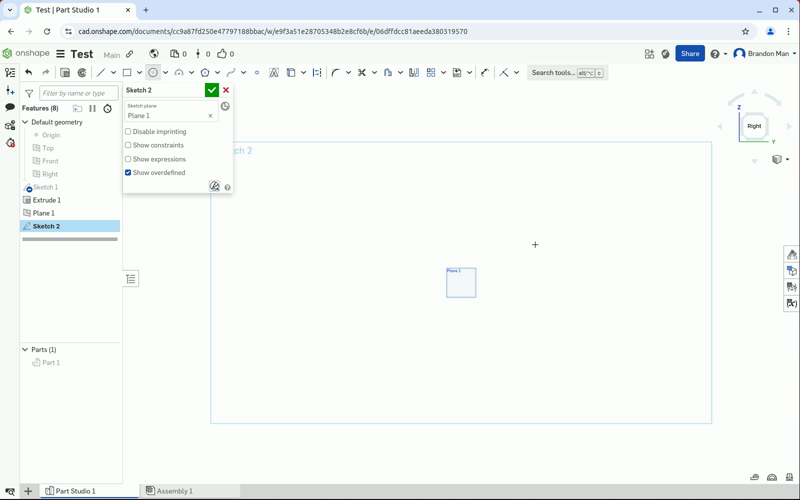
click(535, 244)
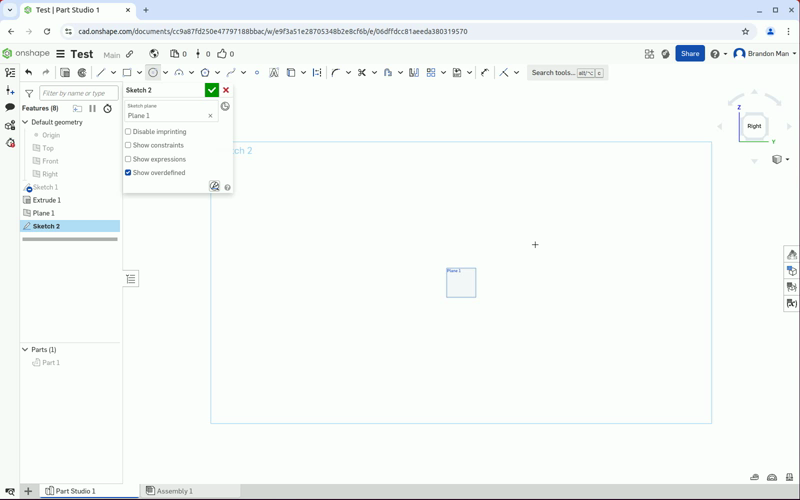
key_up(shift)
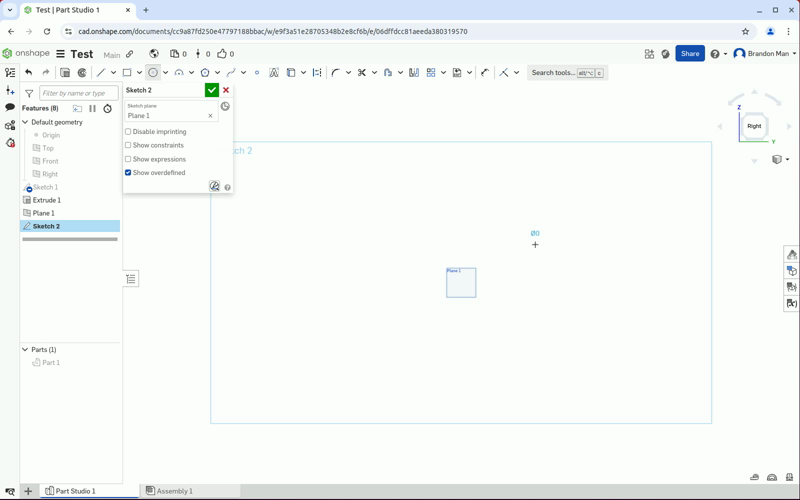
mouse_move(561, 244)
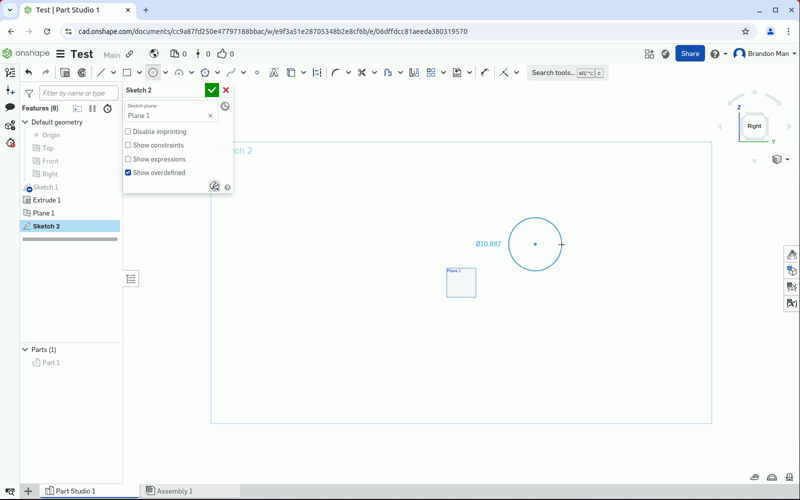
click(561, 244)
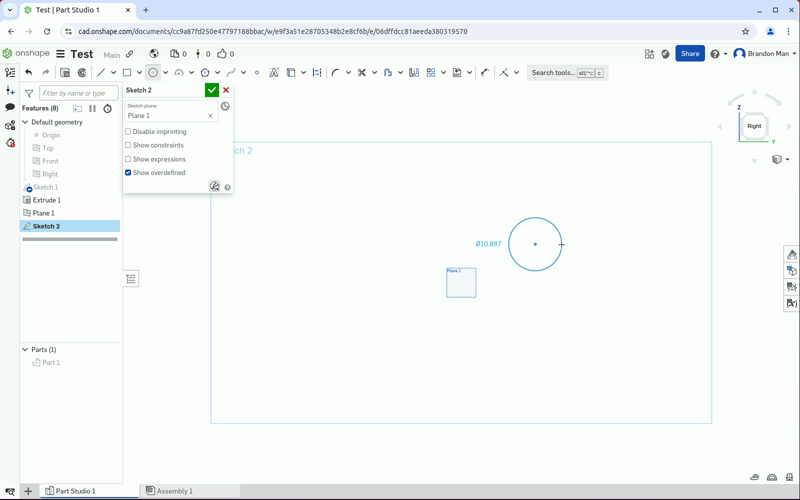
key(esc)
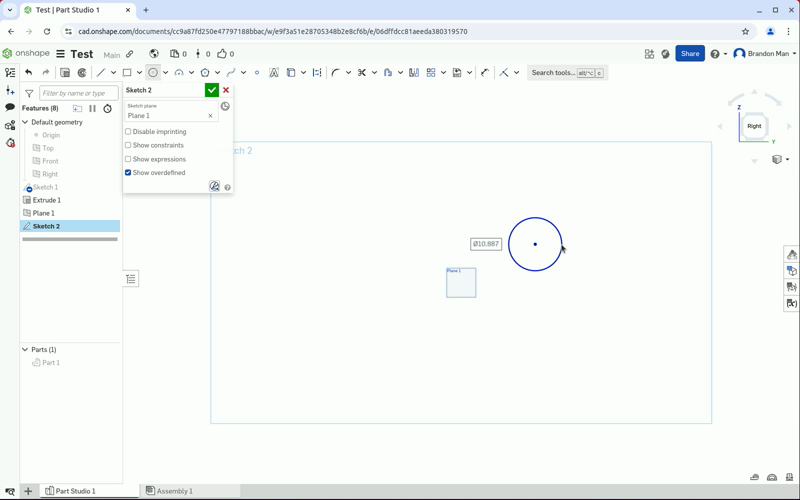
mouse_move(529, 258)
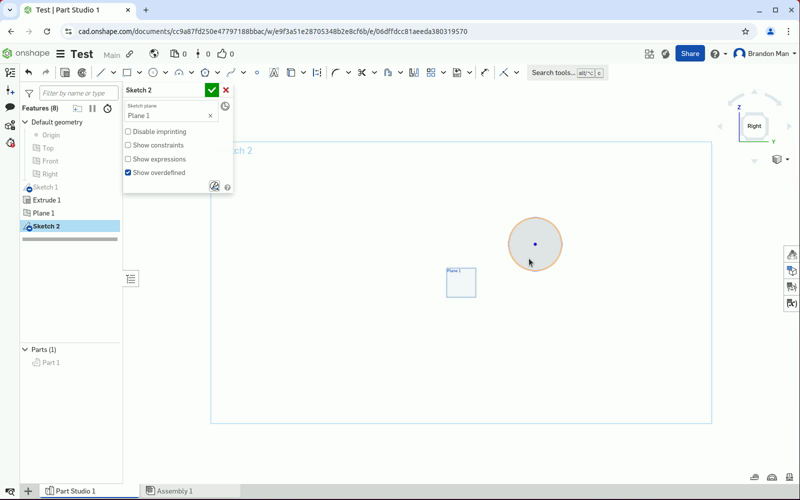
click(529, 258)
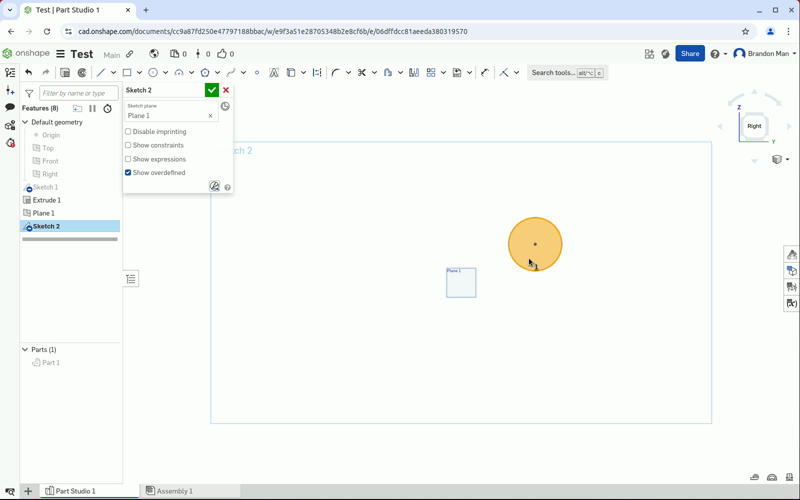
mouse_move(73, 352)
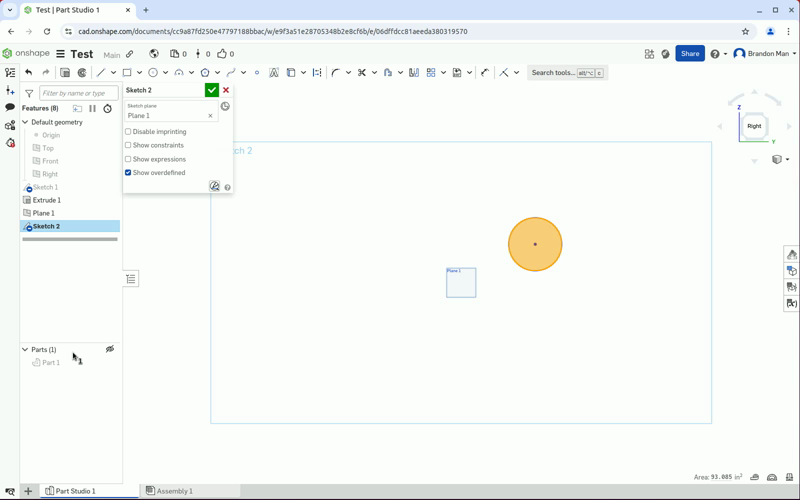
key(shift+y)
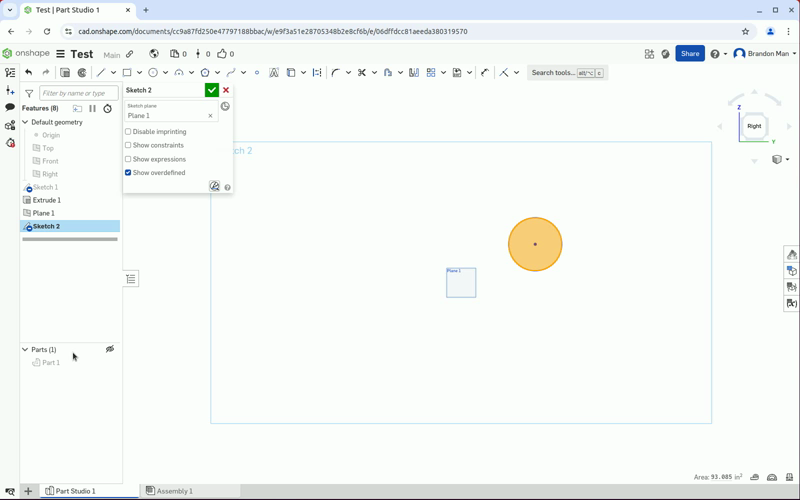
key(shift+e)
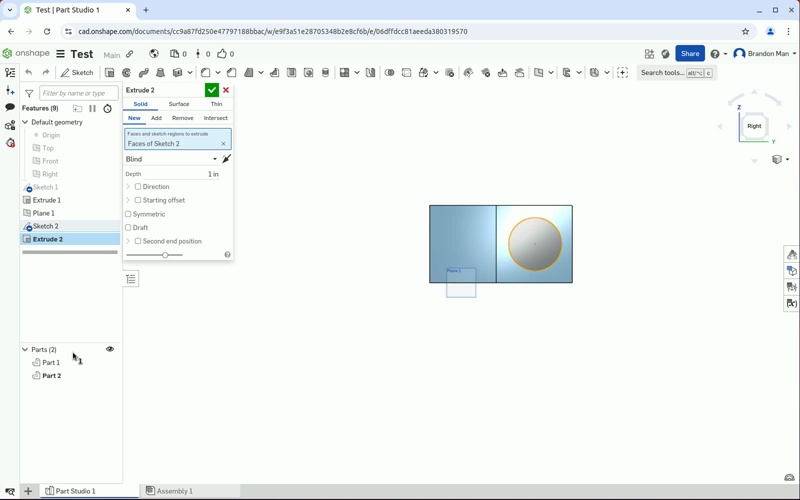
mouse_move(143, 106)
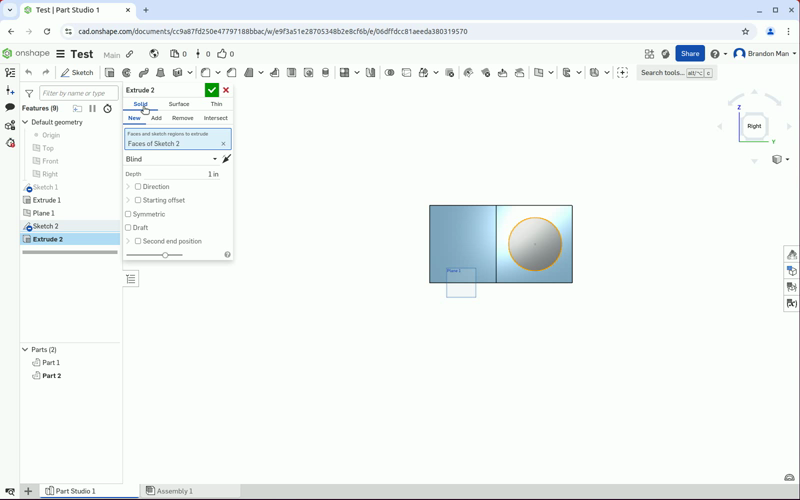
click(143, 106)
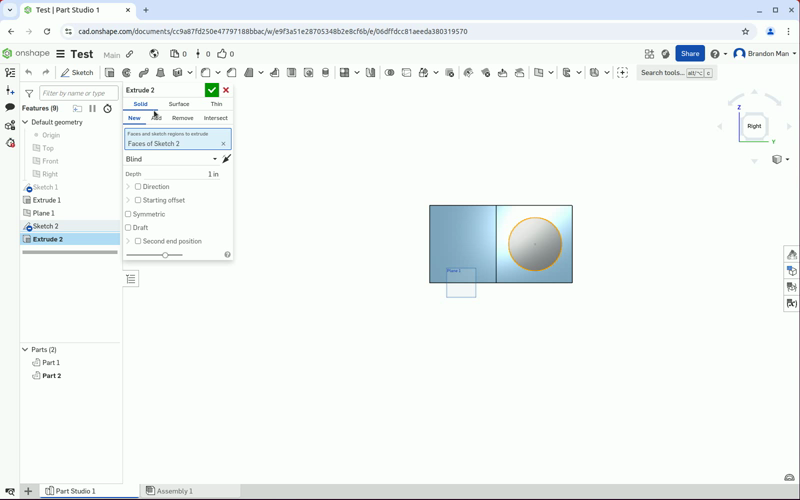
mouse_move(186, 120)
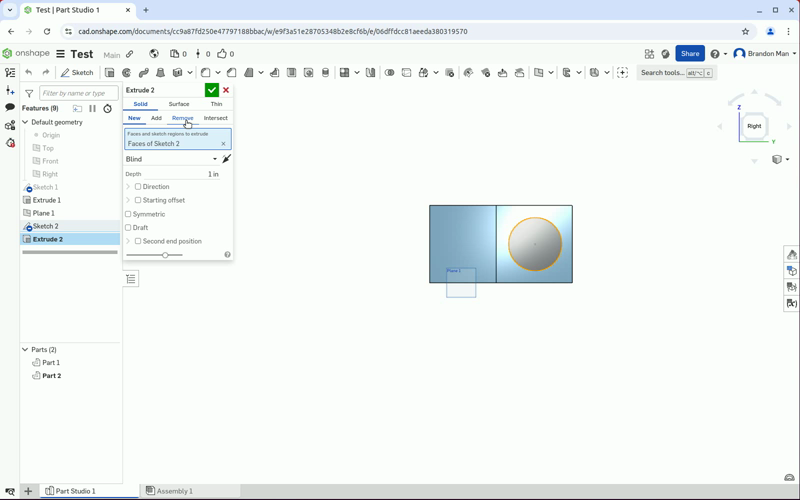
click(186, 120)
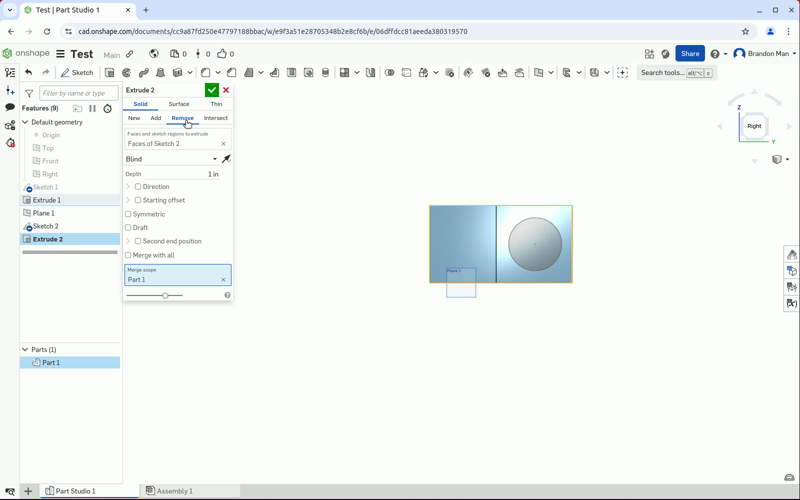
key(tab, 4)
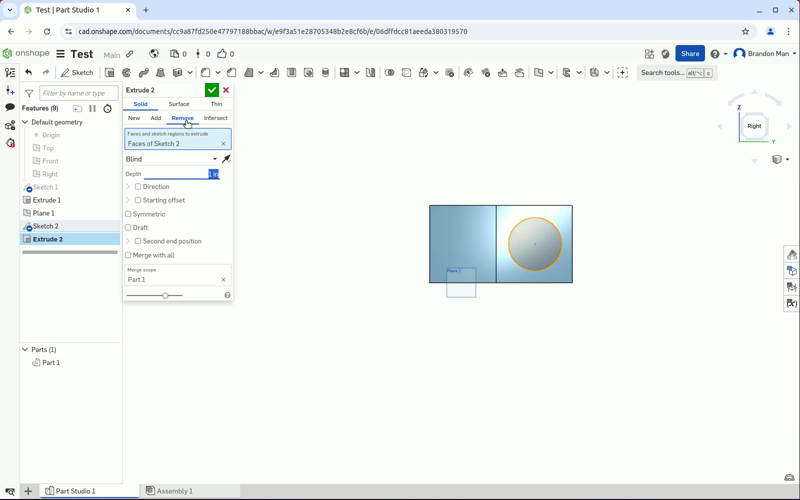
text(28.163)
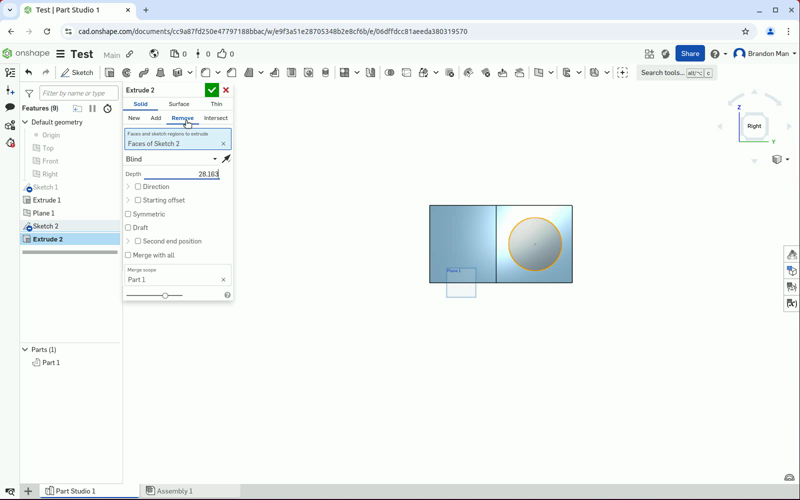
key(tab, 6)
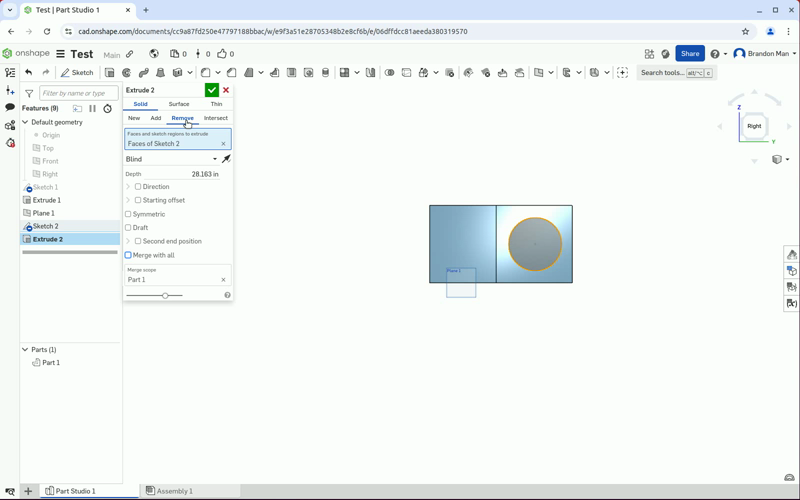
key(space)
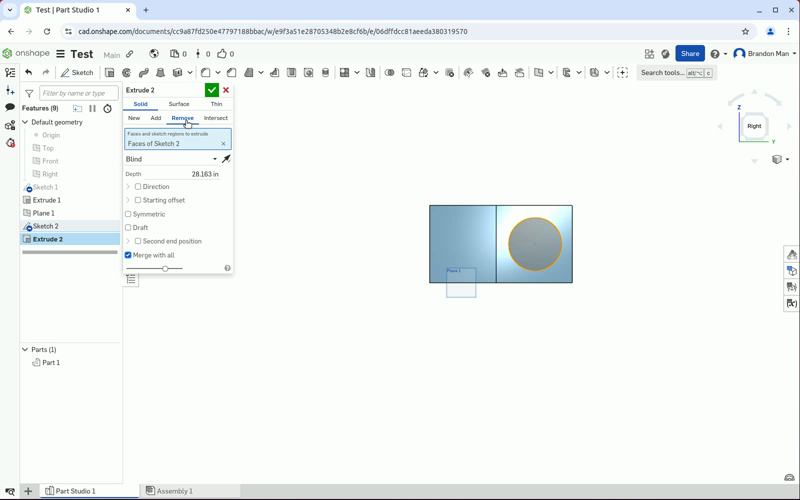
key(enter)
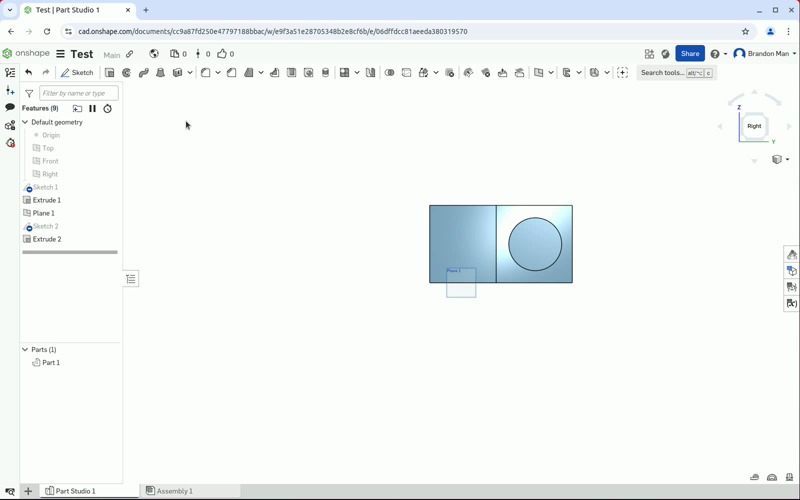
key(shift+h)
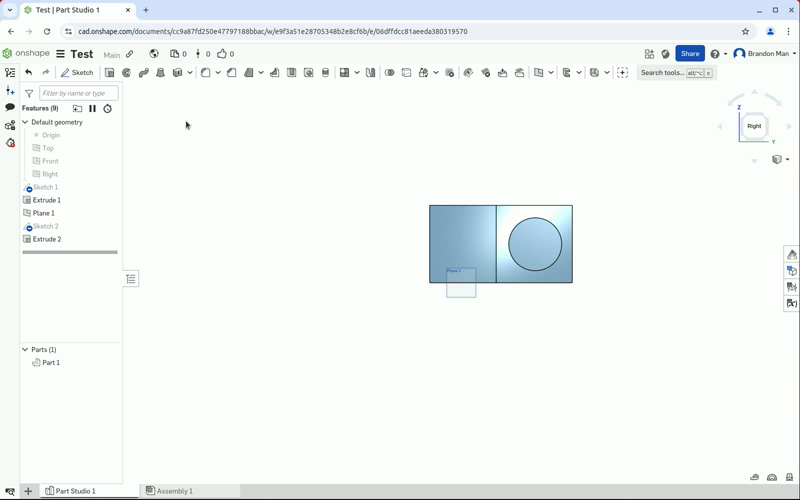
key(shift+h)
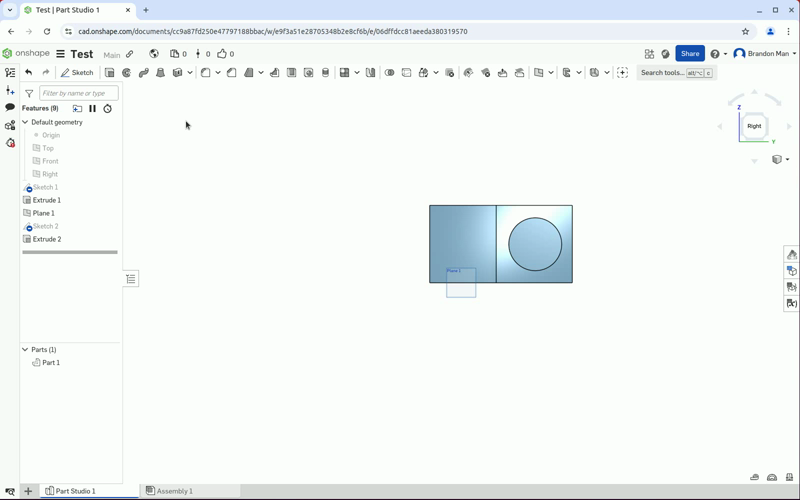
mouse_move(73, 189)
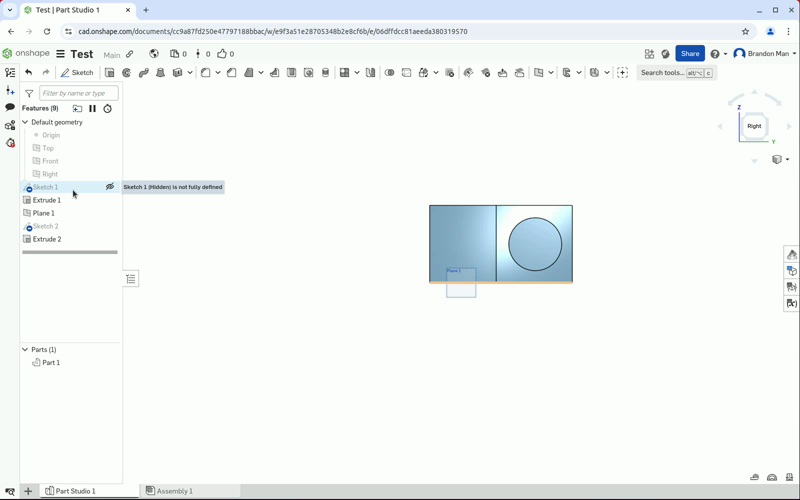
click(73, 189)
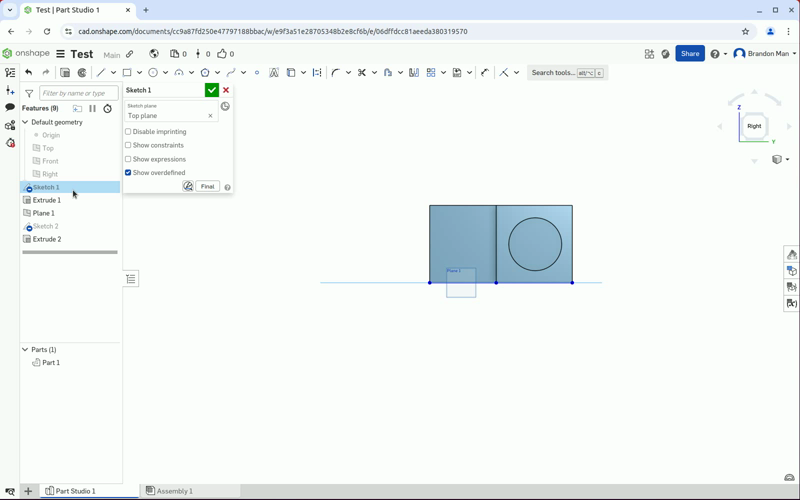
mouse_move(229, 92)
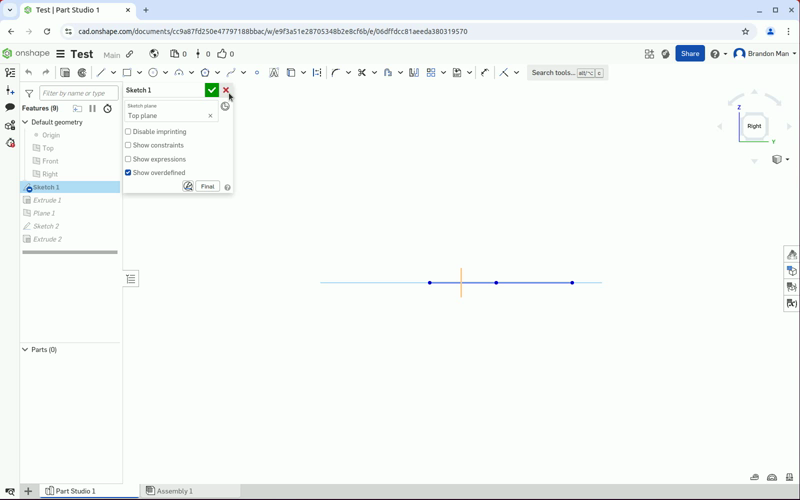
click(229, 92)
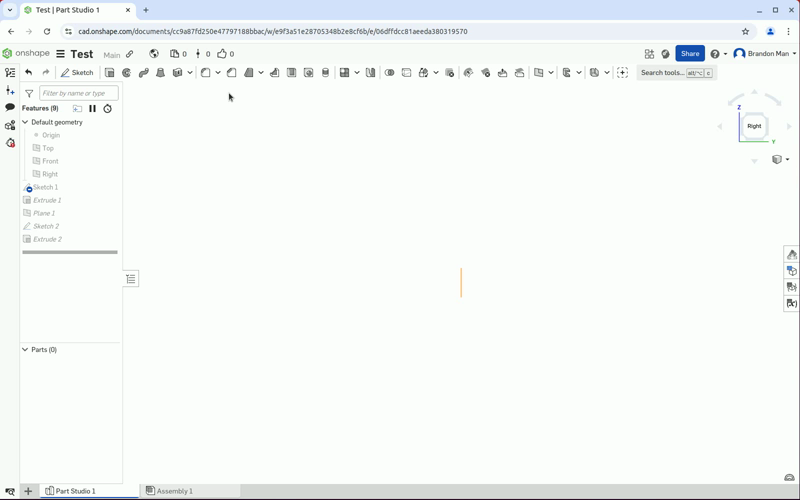
mouse_move(73, 352)
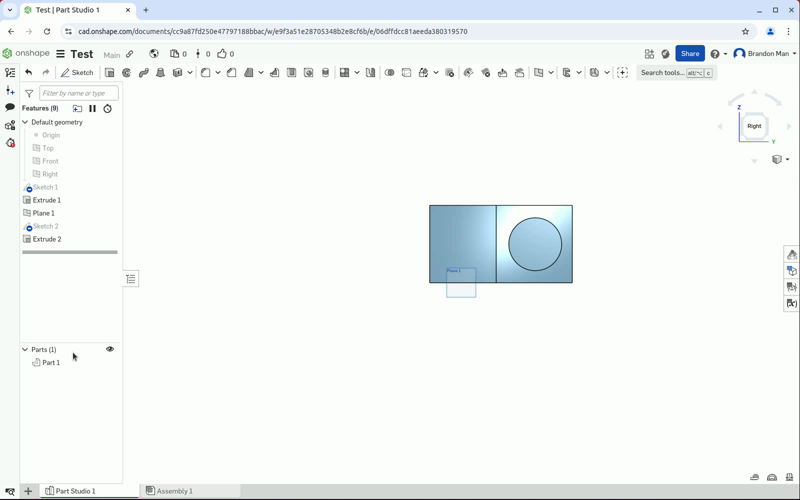
key(y)
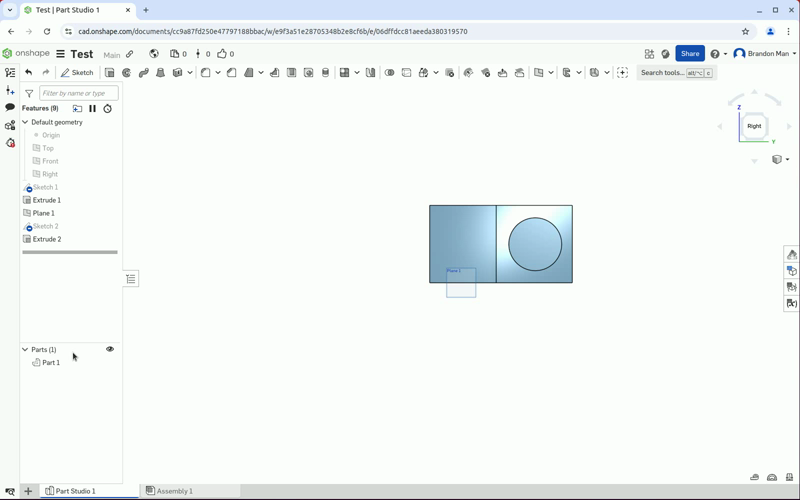
key(shift+p)
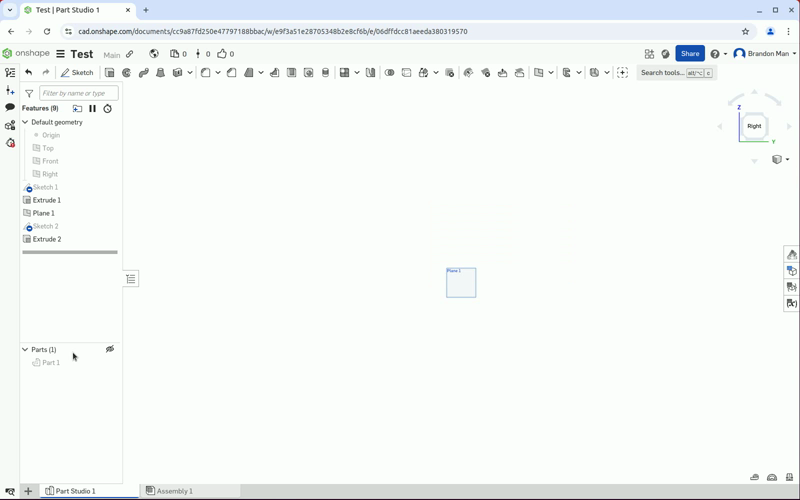
key(space)
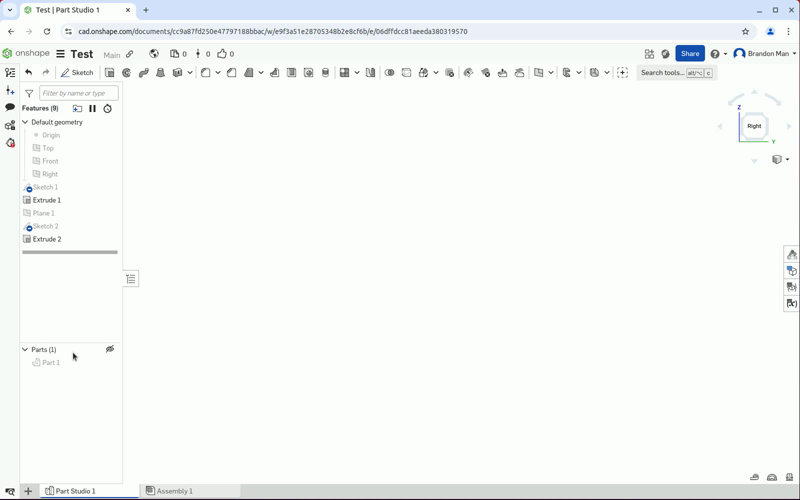
key_down(shift)
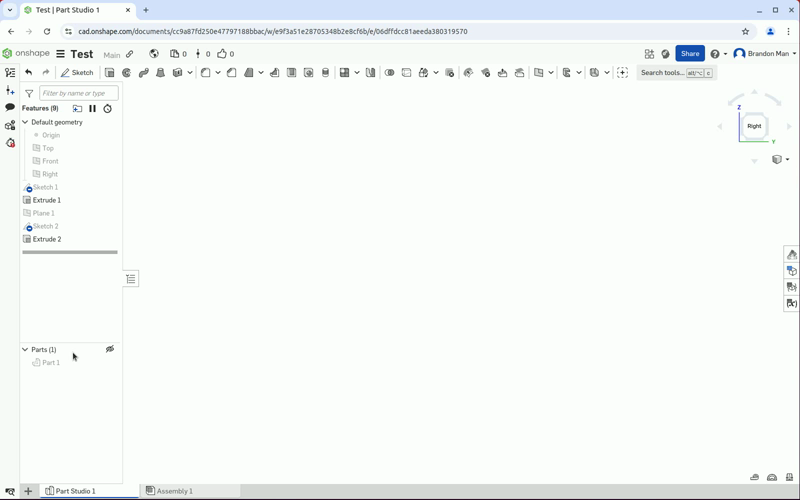
key(right)
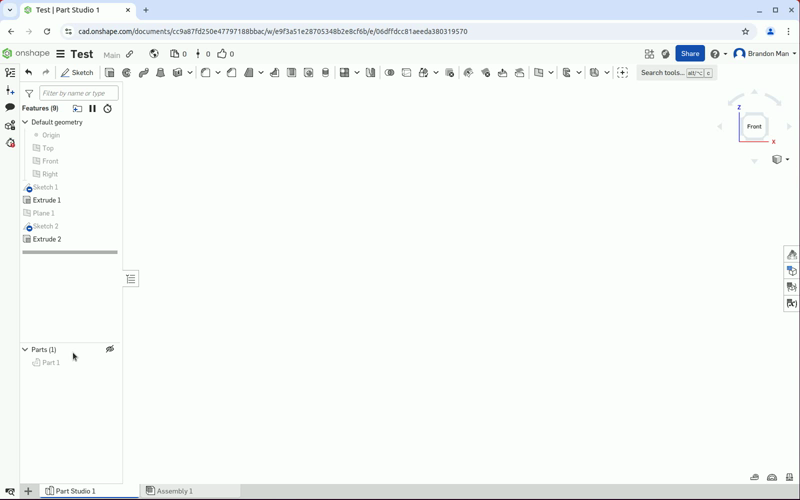
key_up(shift)
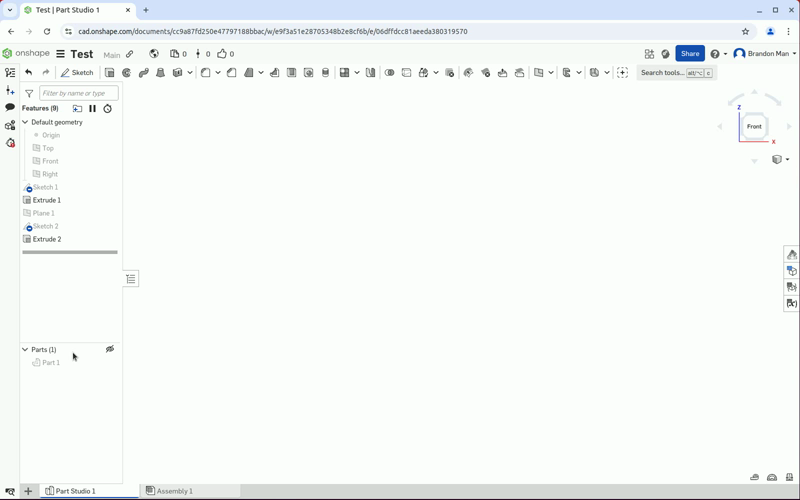
mouse_move(73, 352)
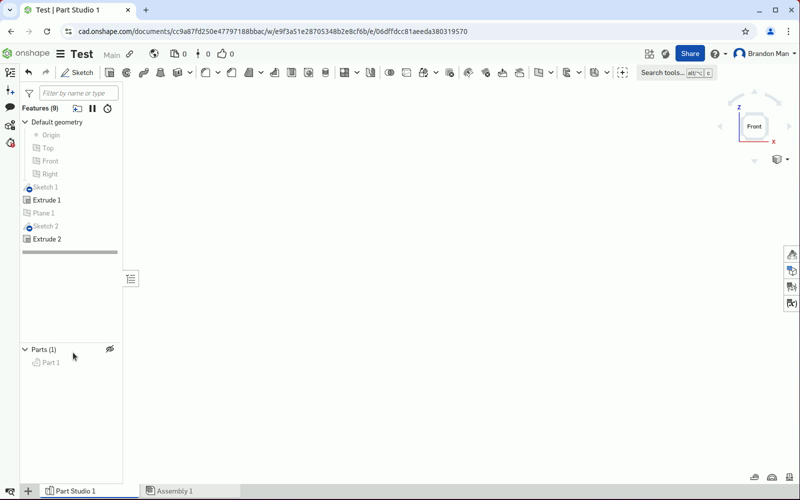
key(shift+y)
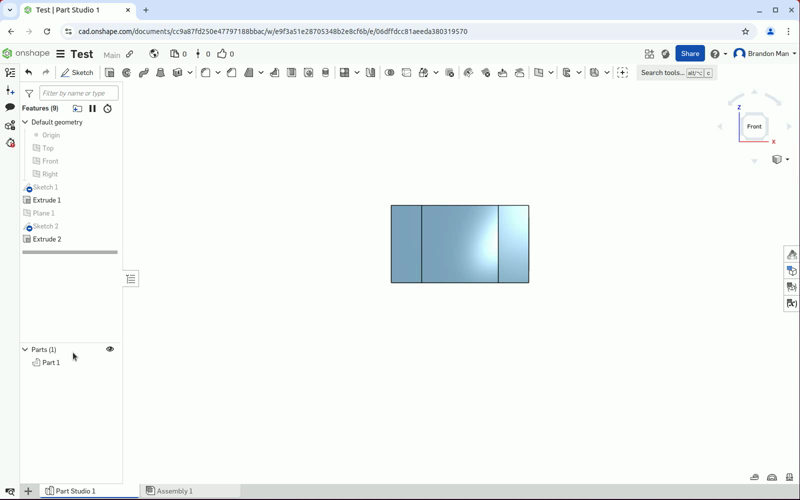
mouse_move(541, 75)
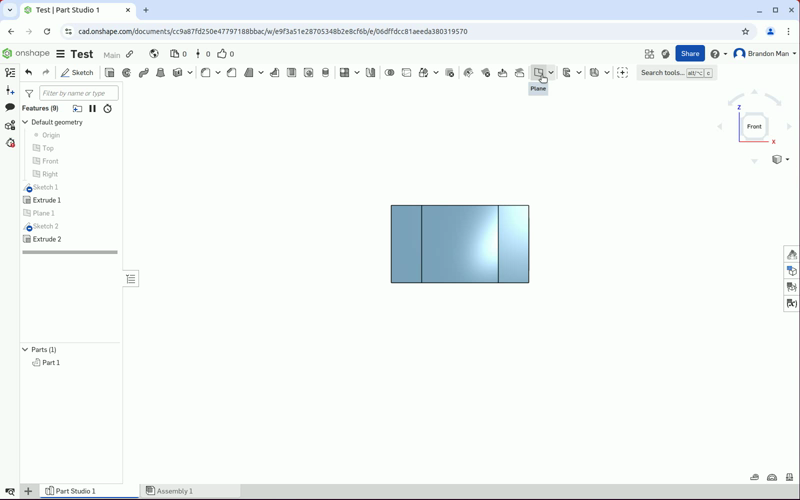
click(541, 75)
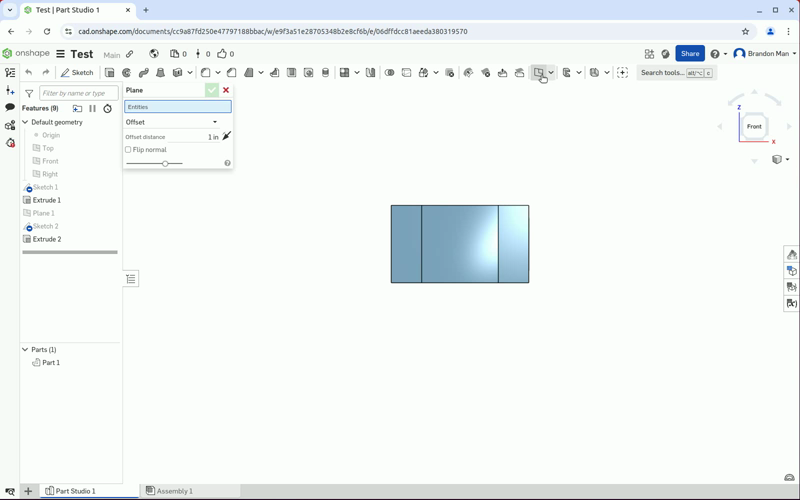
mouse_move(73, 163)
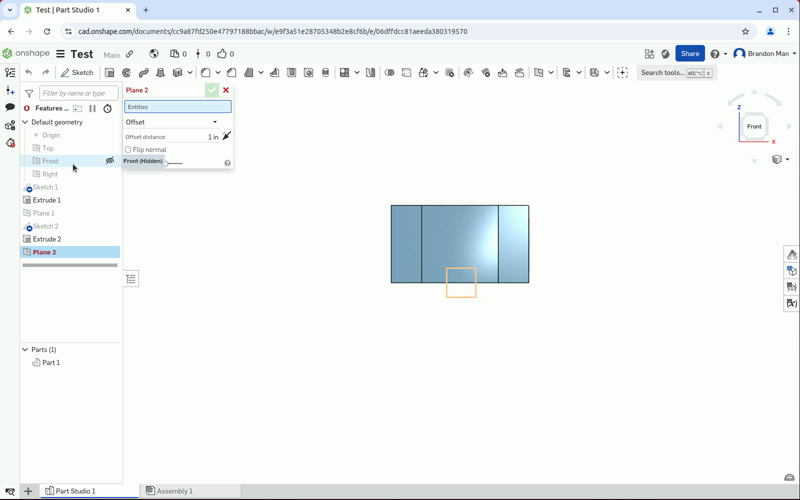
click(73, 163)
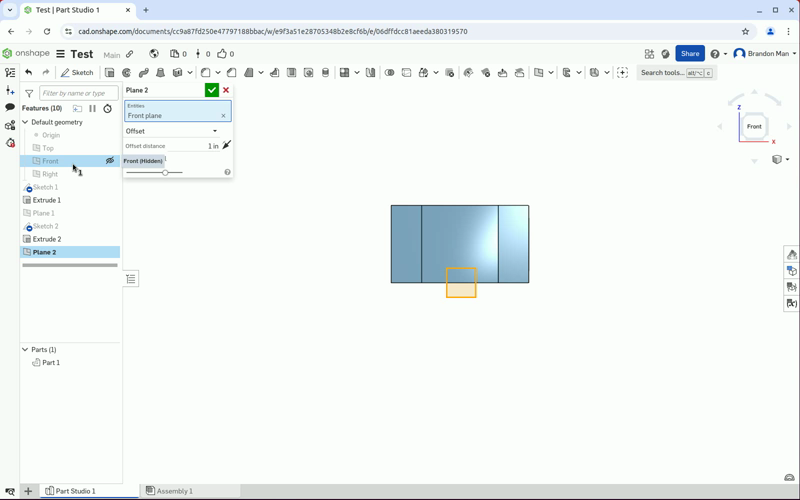
key(tab, 2)
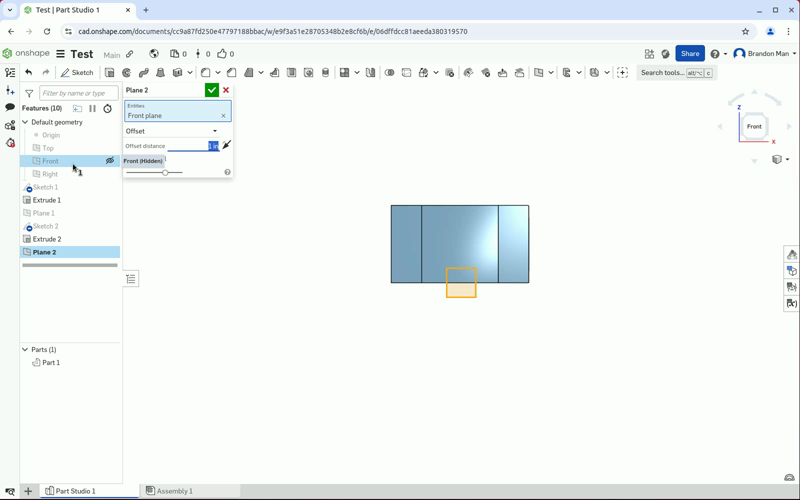
text(6.501)
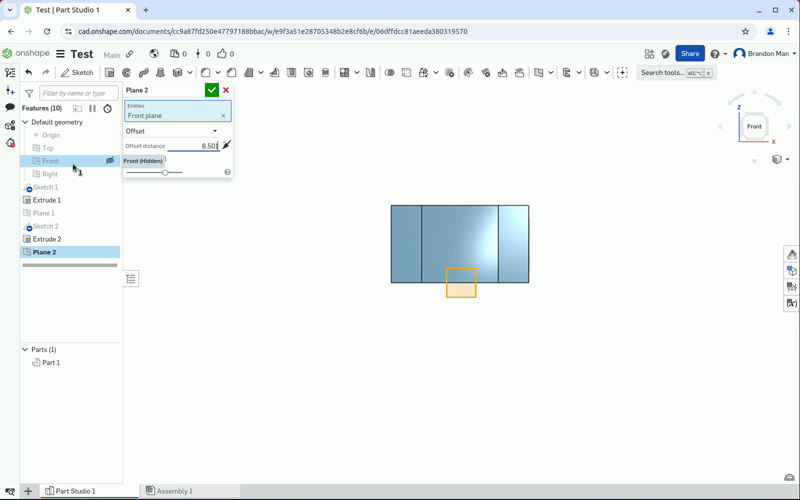
key(enter, 2)
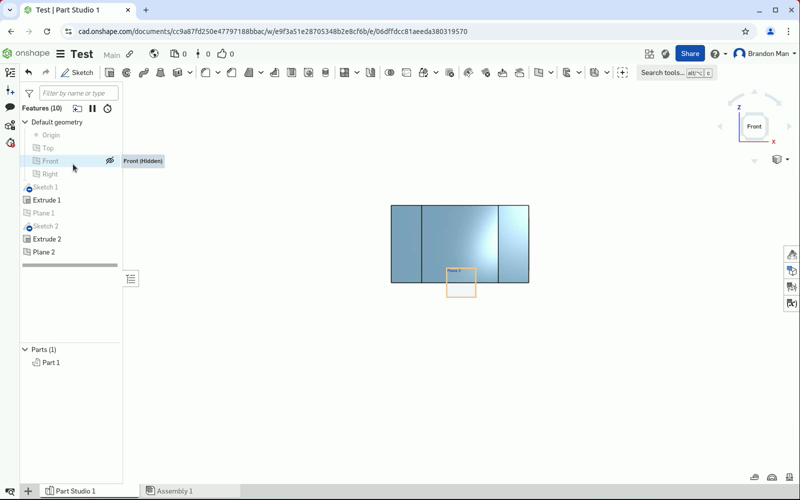
key(shift+s)
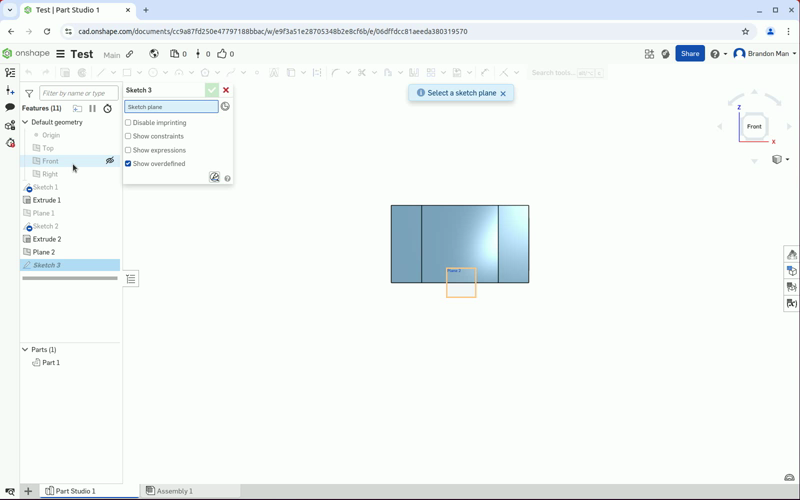
mouse_move(73, 254)
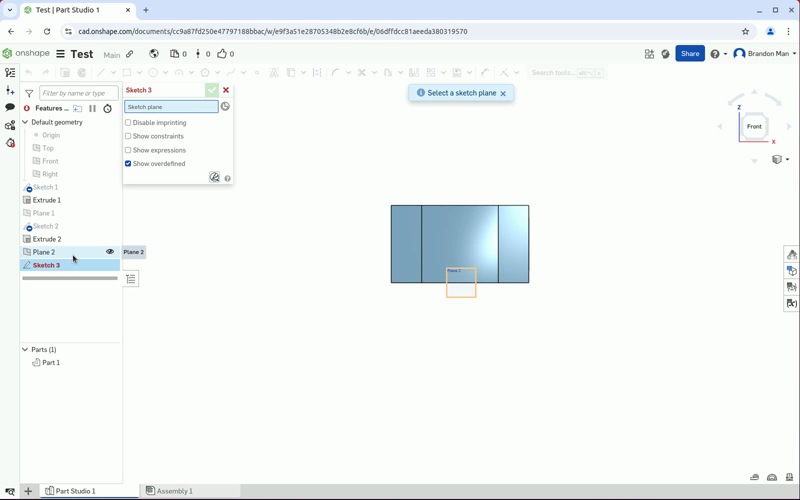
click(73, 254)
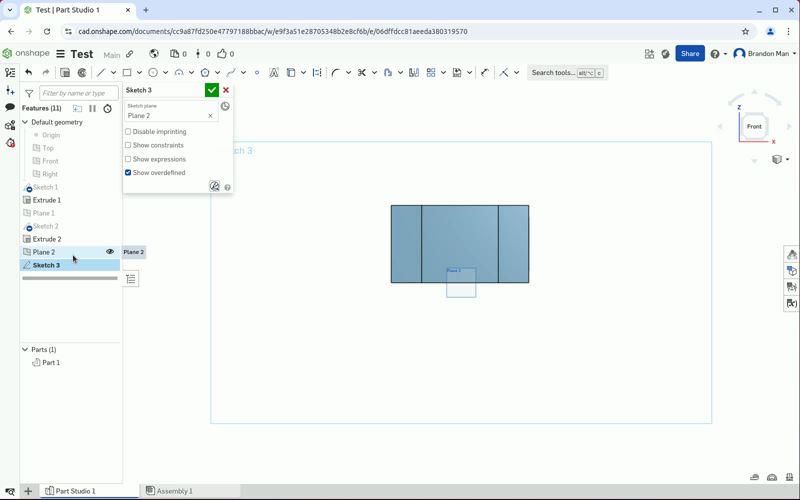
mouse_move(73, 352)
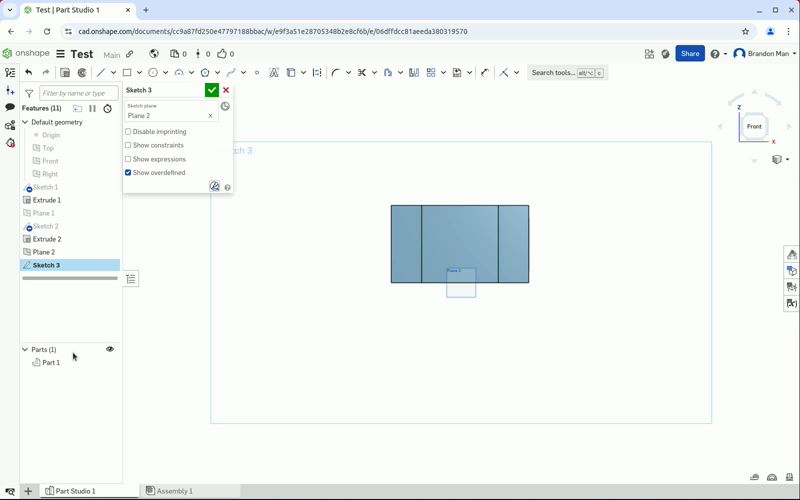
key(y)
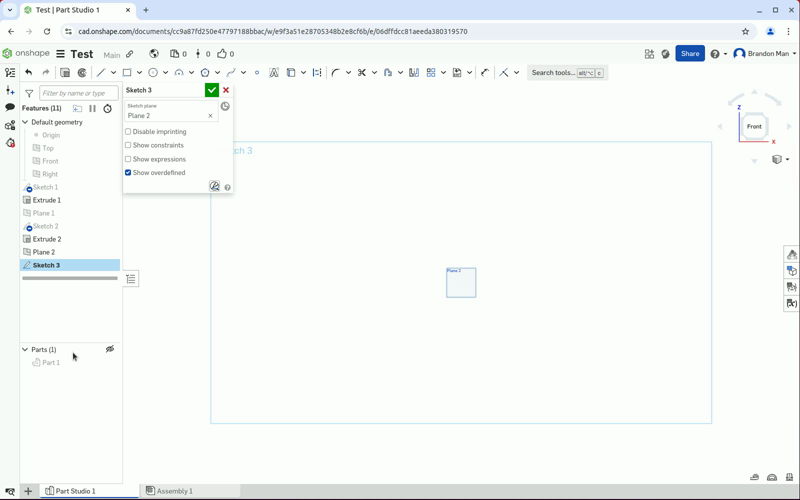
key(c)
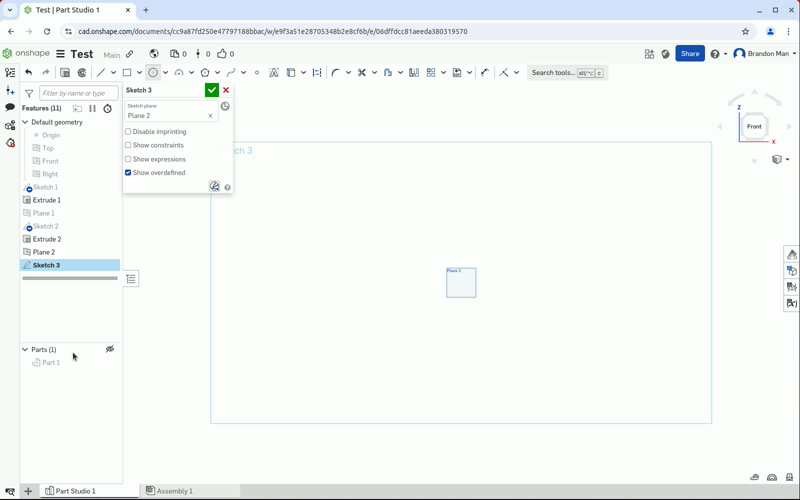
key_down(shift)
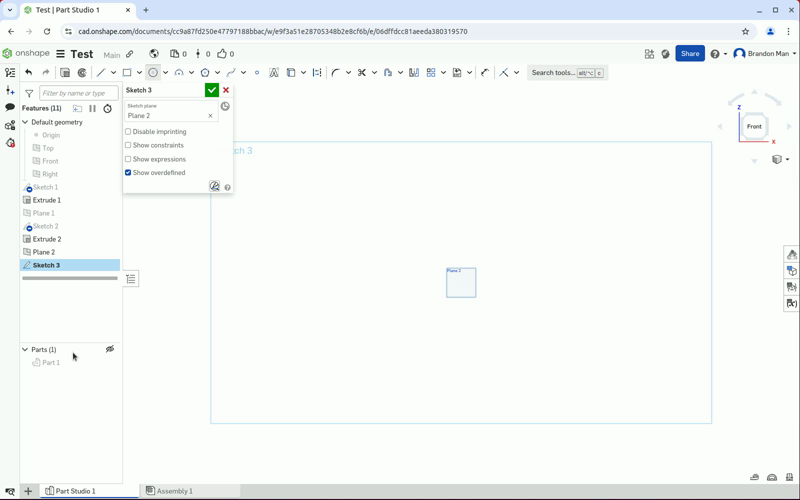
mouse_move(461, 244)
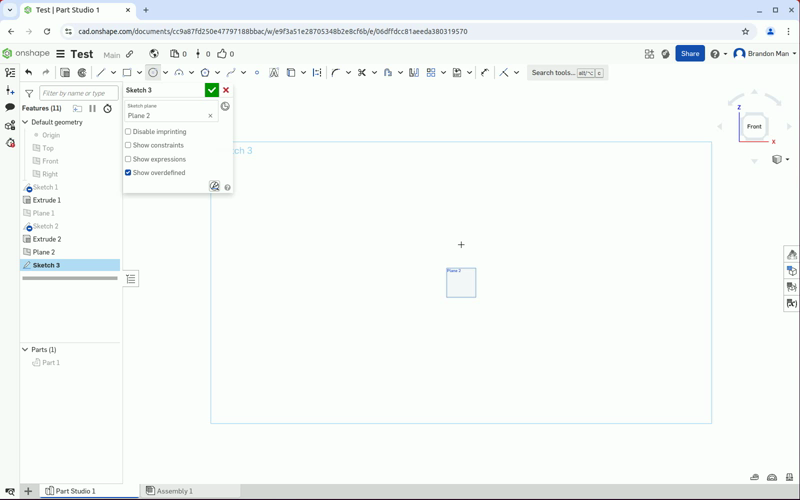
click(461, 244)
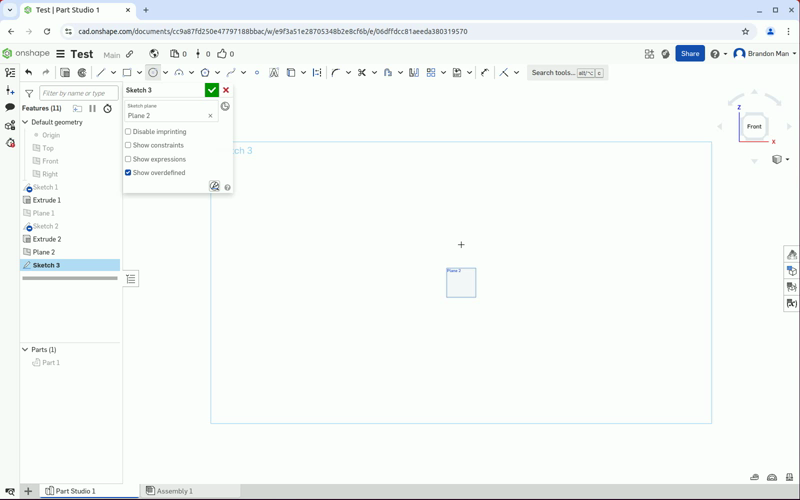
key_up(shift)
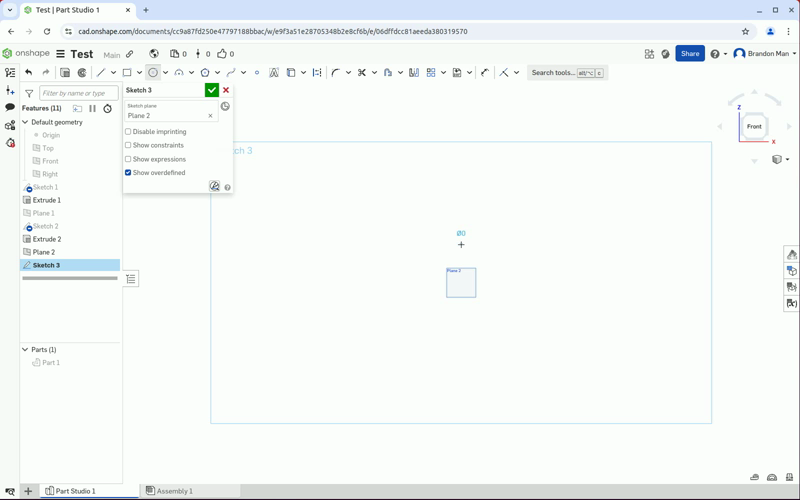
mouse_move(487, 244)
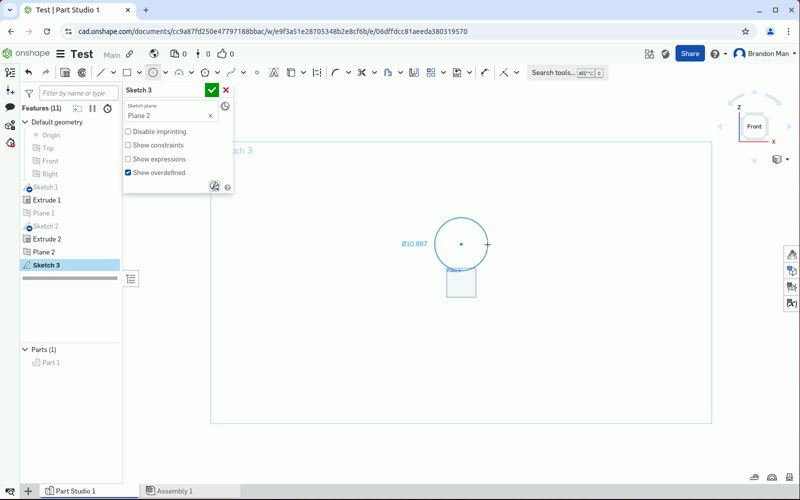
click(487, 244)
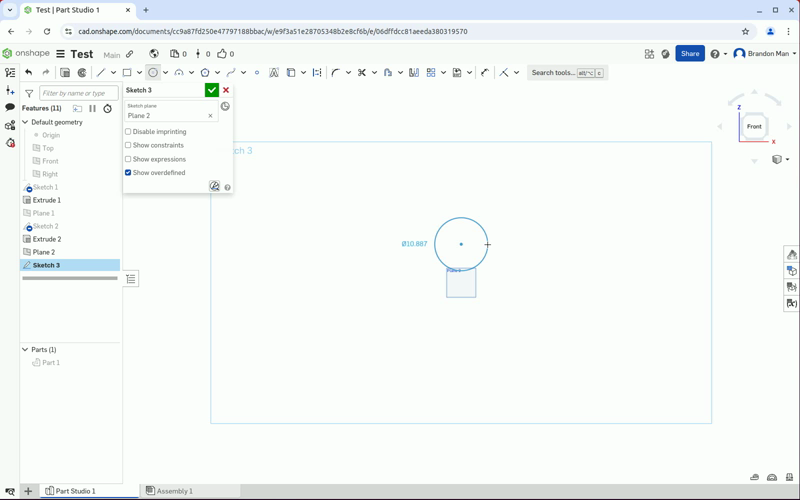
key(esc)
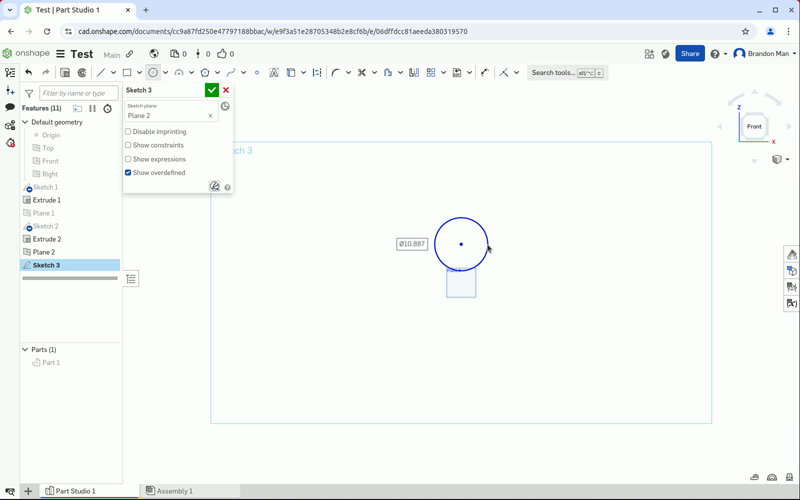
mouse_move(482, 234)
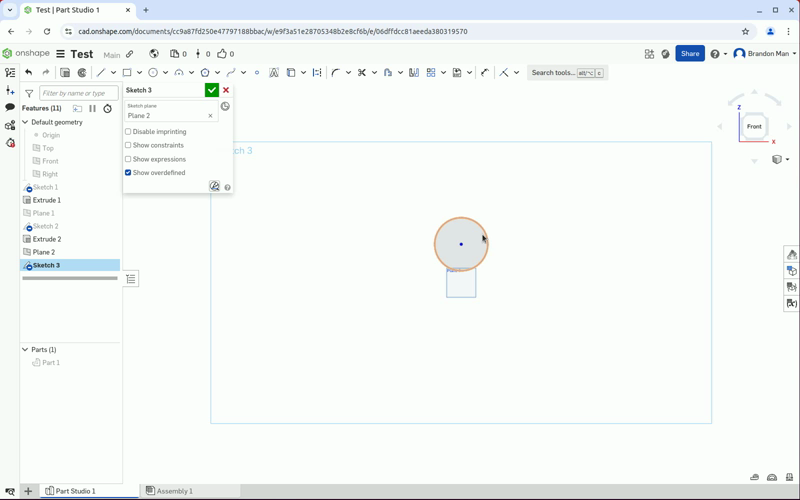
click(482, 234)
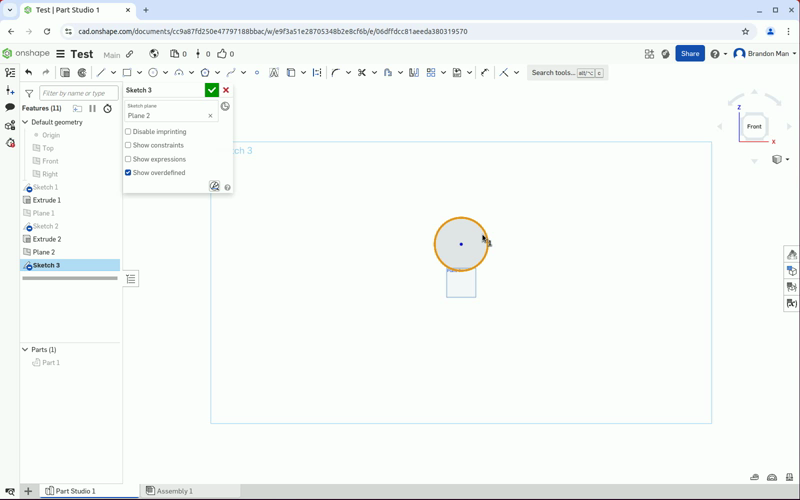
mouse_move(73, 352)
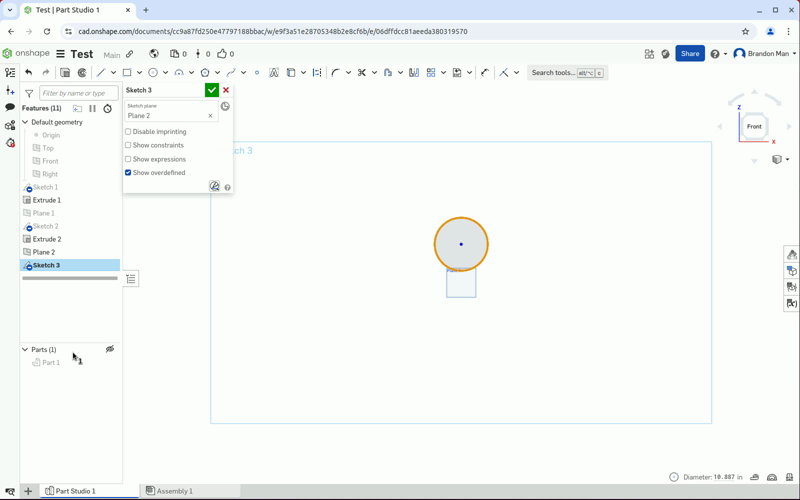
key(shift+y)
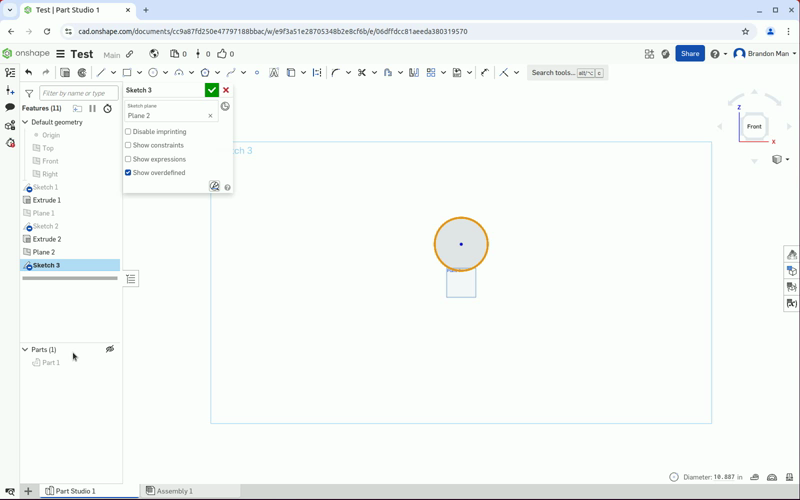
key(shift+e)
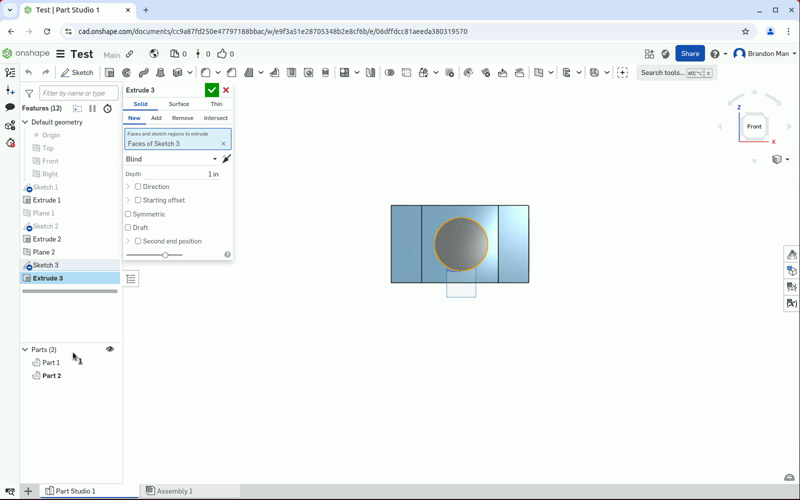
mouse_move(143, 106)
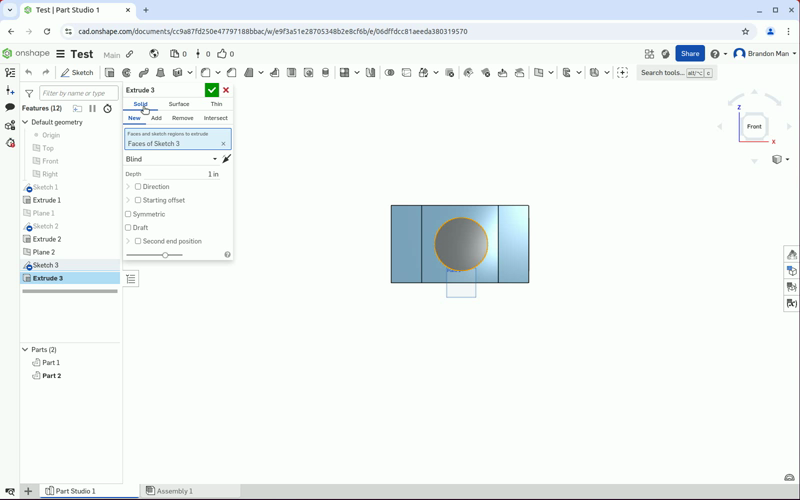
click(143, 106)
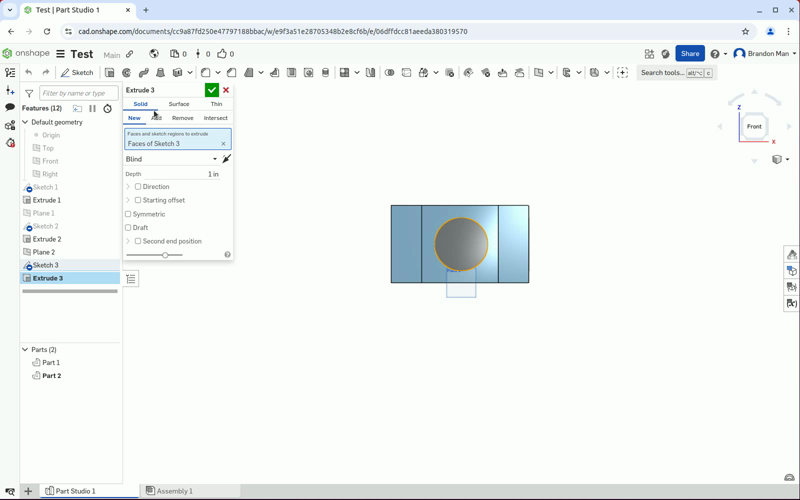
mouse_move(186, 120)
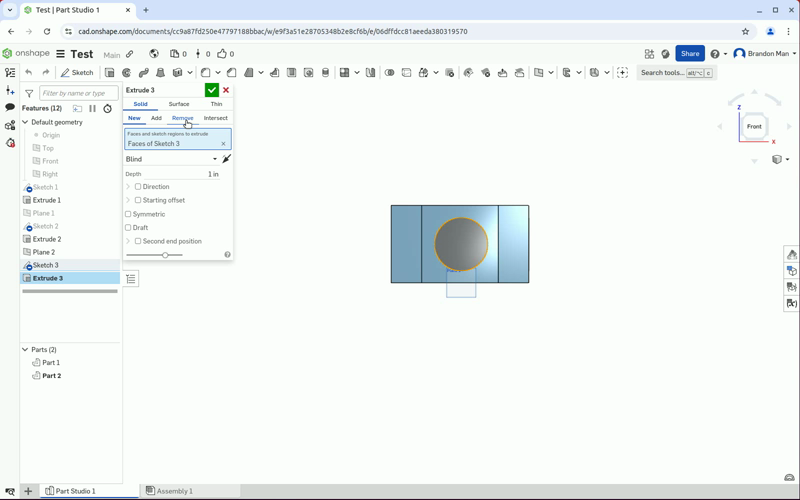
click(186, 120)
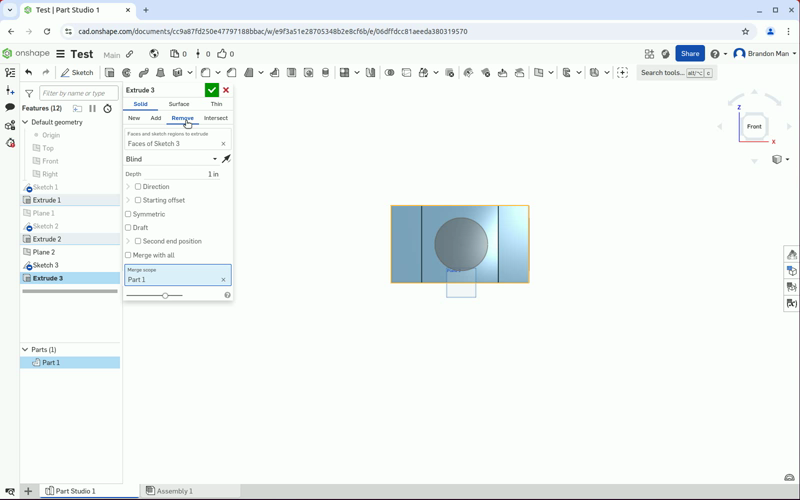
key(tab, 4)
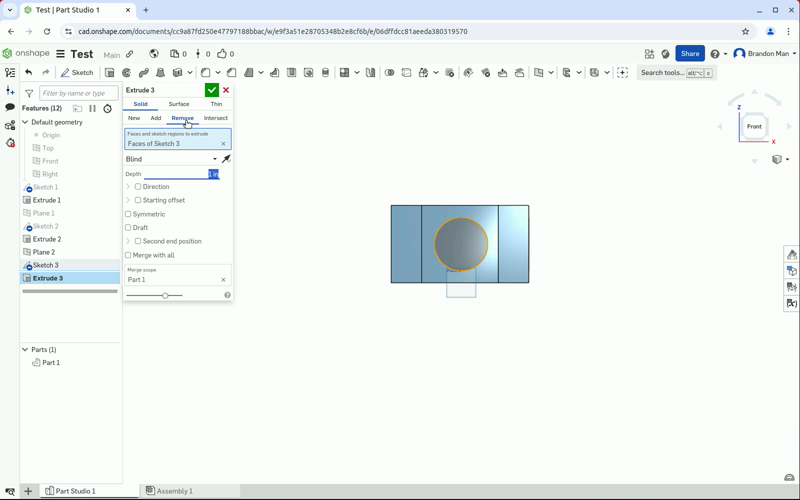
text(26.96)
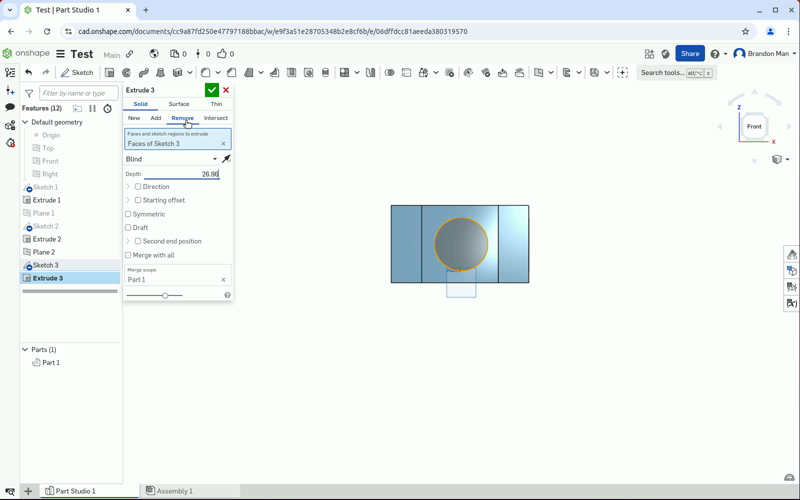
key(tab, 6)
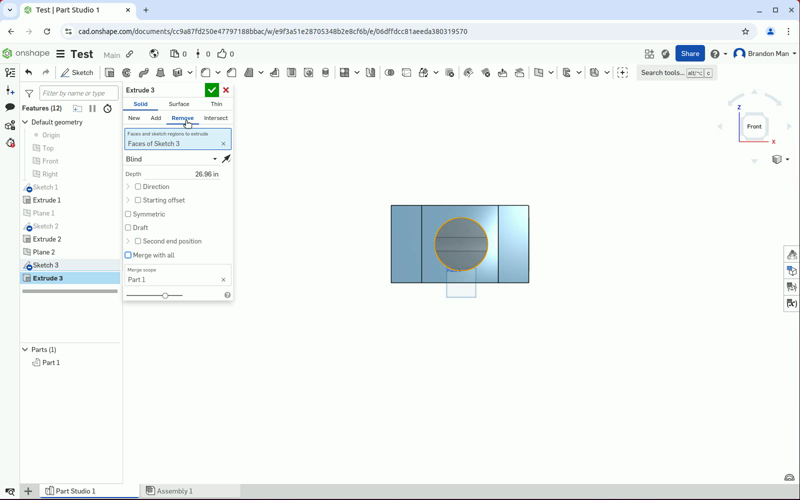
key(space)
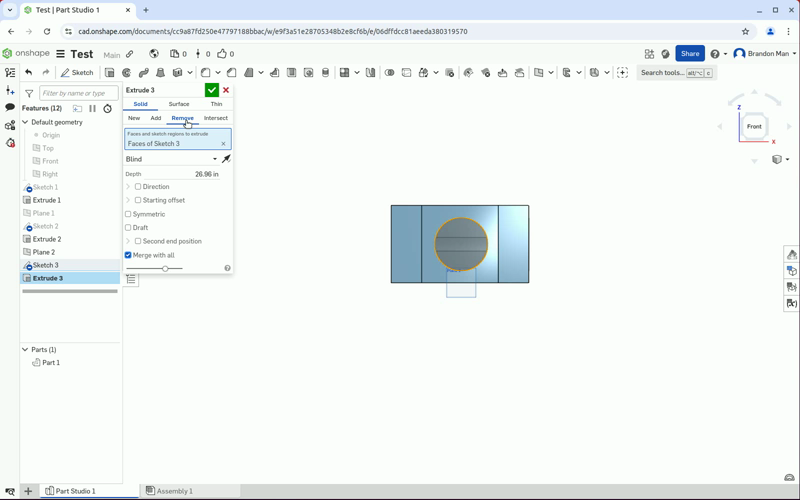
key(enter)
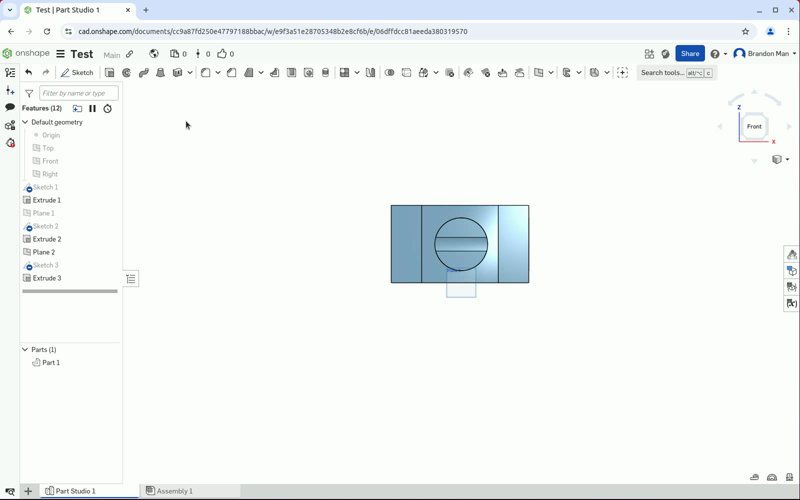
key(shift+h)
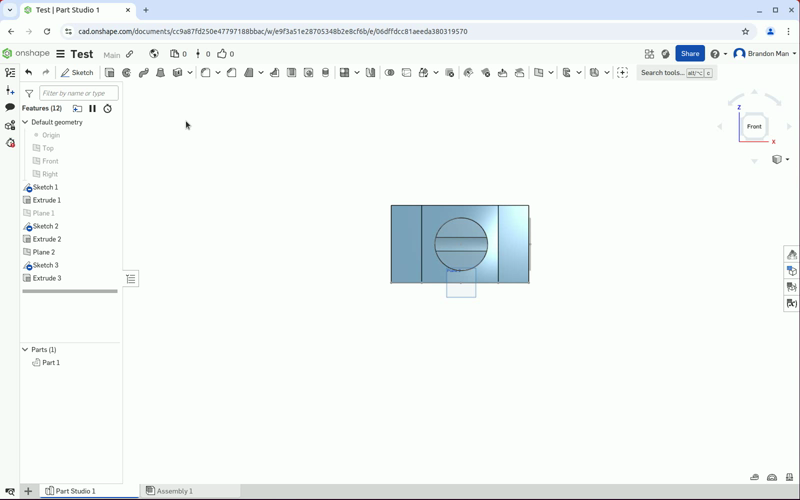
key(shift+h)
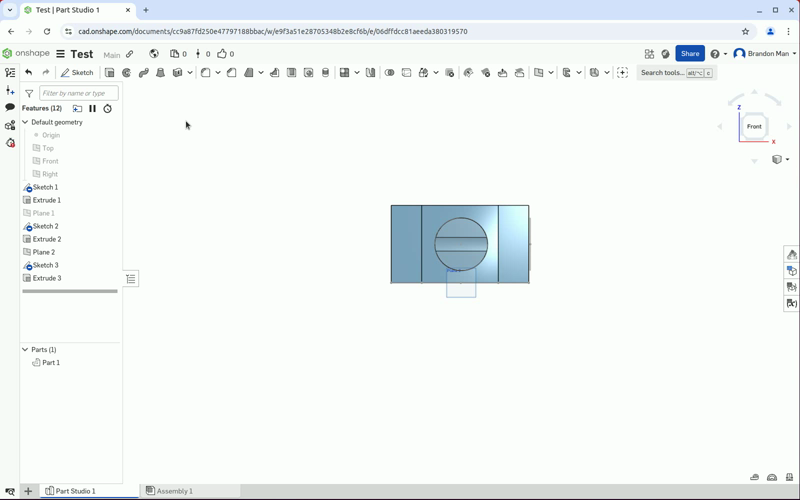
key(shift+7)
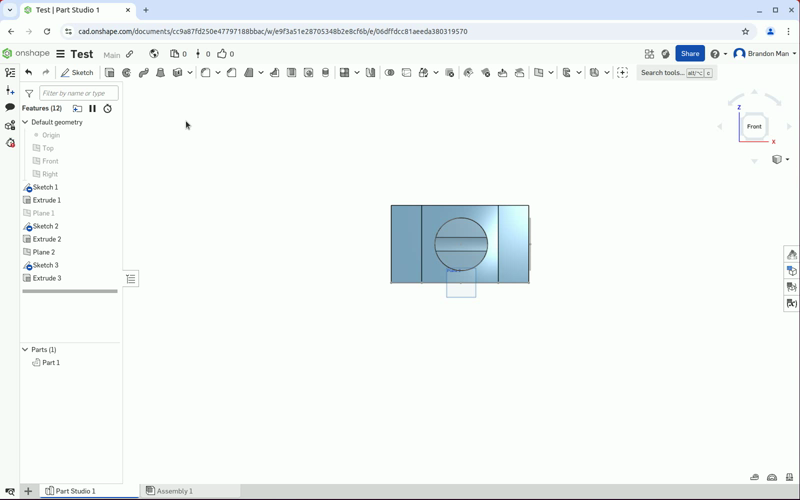
key(left, 2)
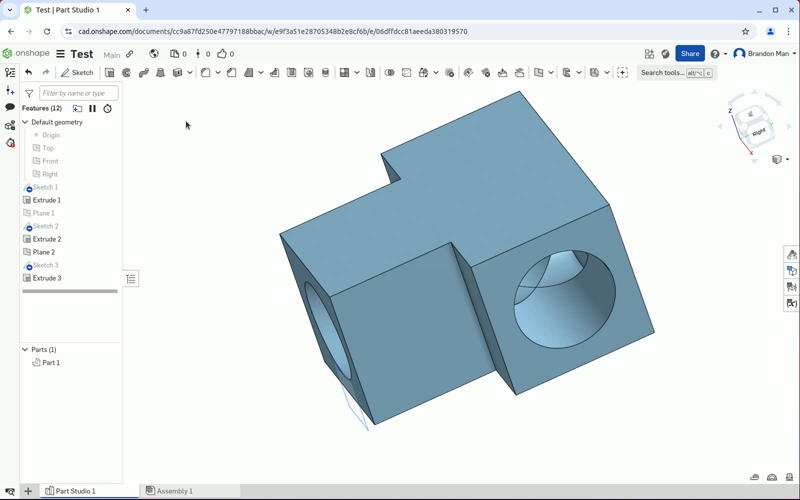
key(down, 2)
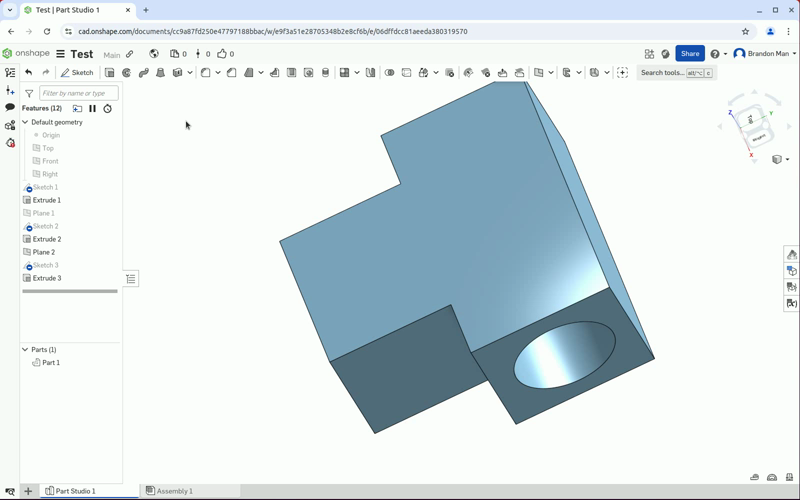
key(up, 2)
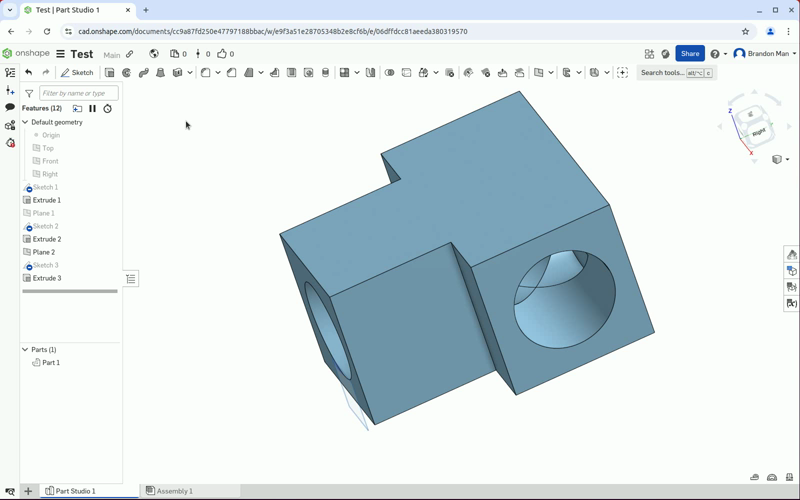
key(right, 2)
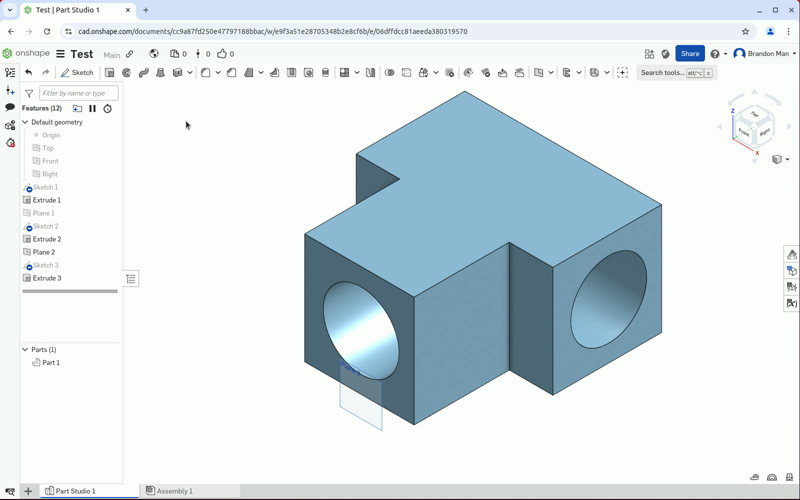
mouse_move(73, 189)
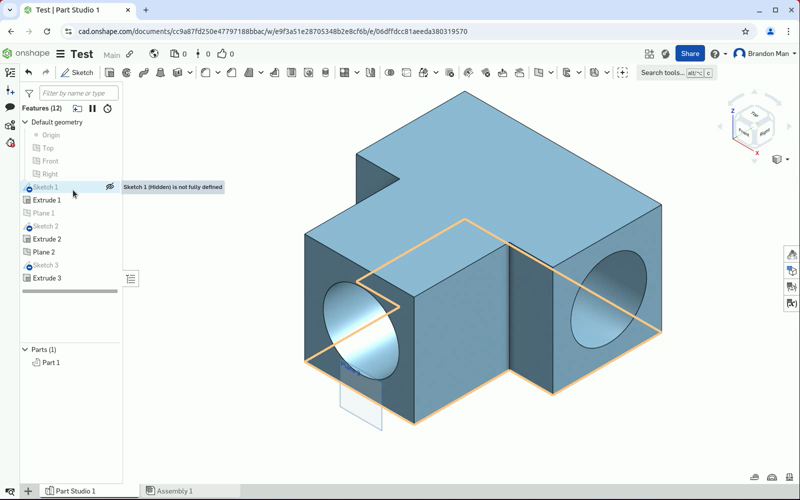
click(73, 189)